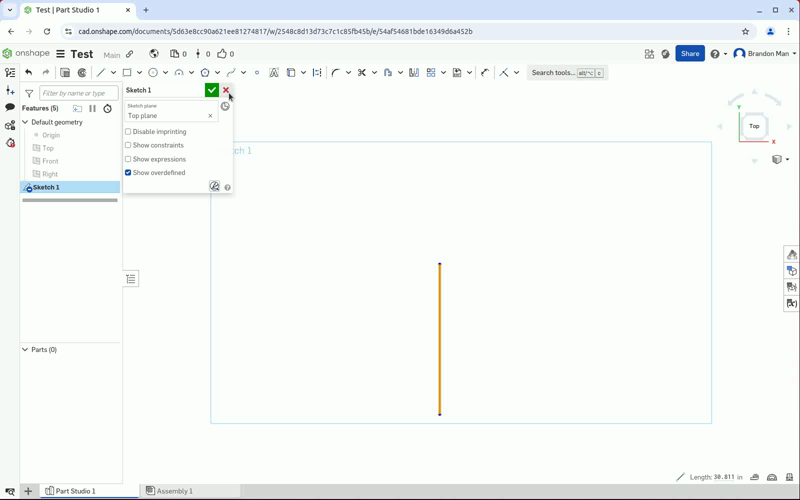
key(shift+h)
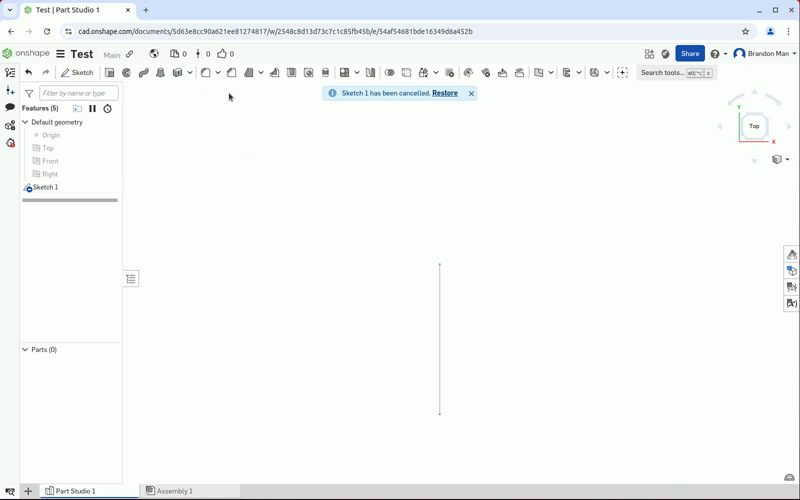
key(shift+s)
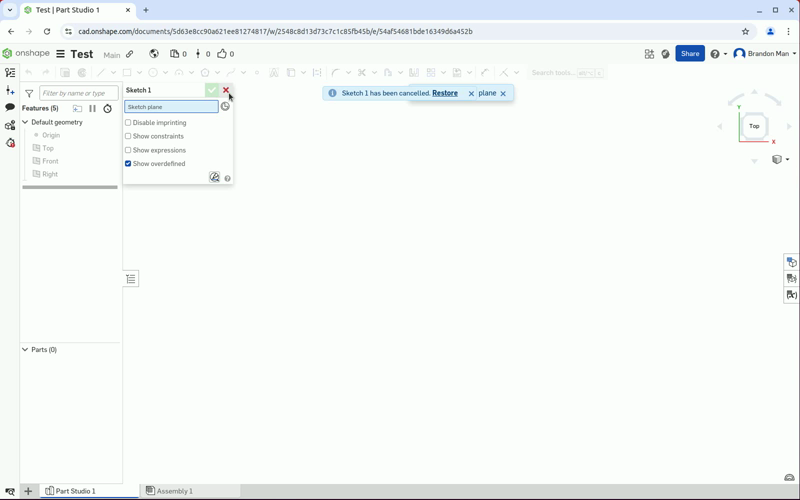
mouse_move(73, 150)
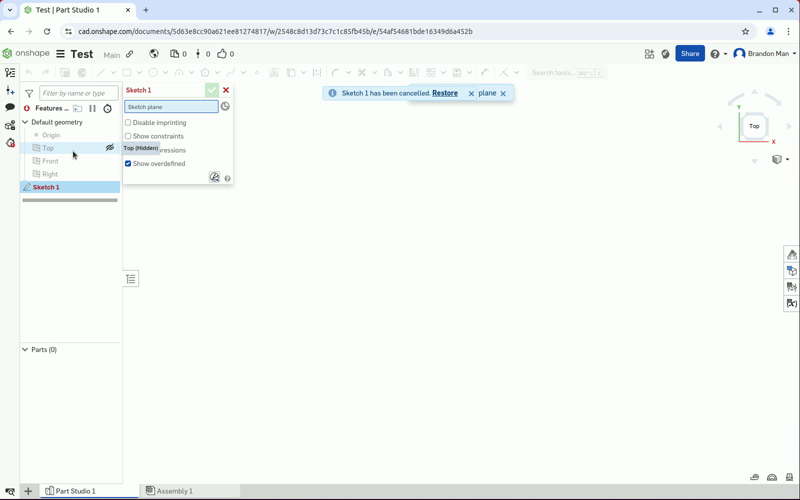
click(73, 150)
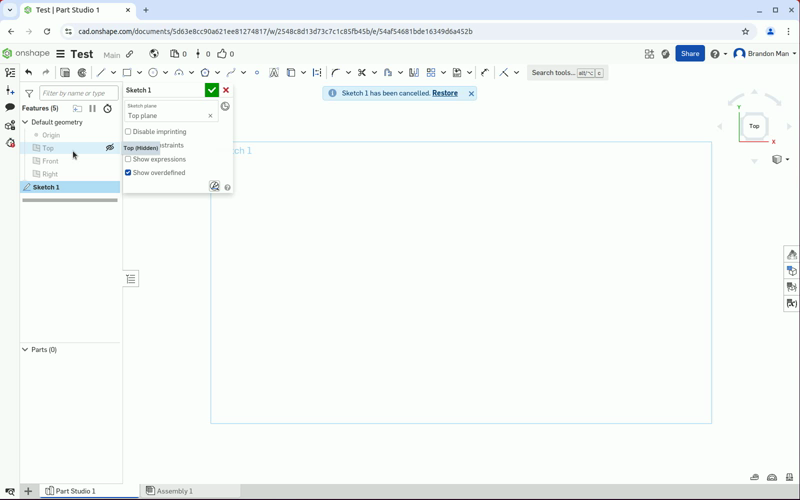
mouse_move(73, 352)
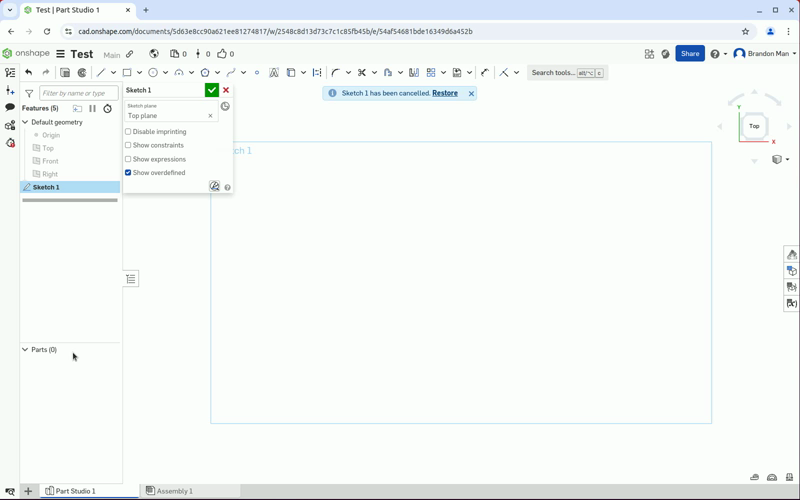
key(y)
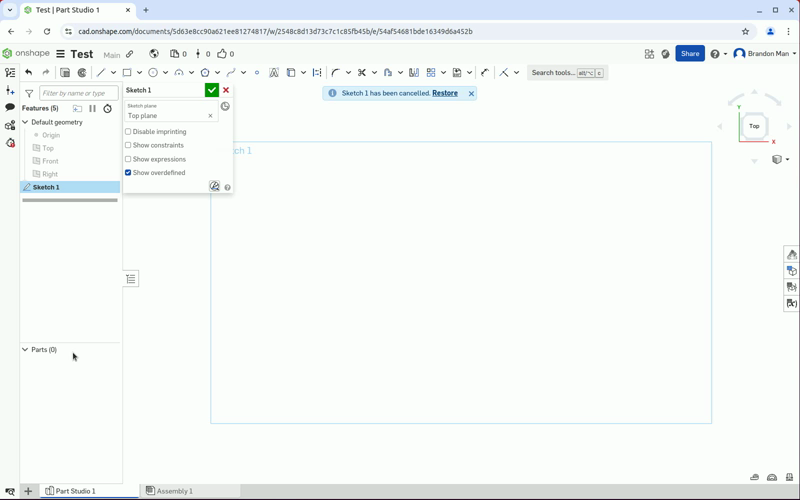
key(c)
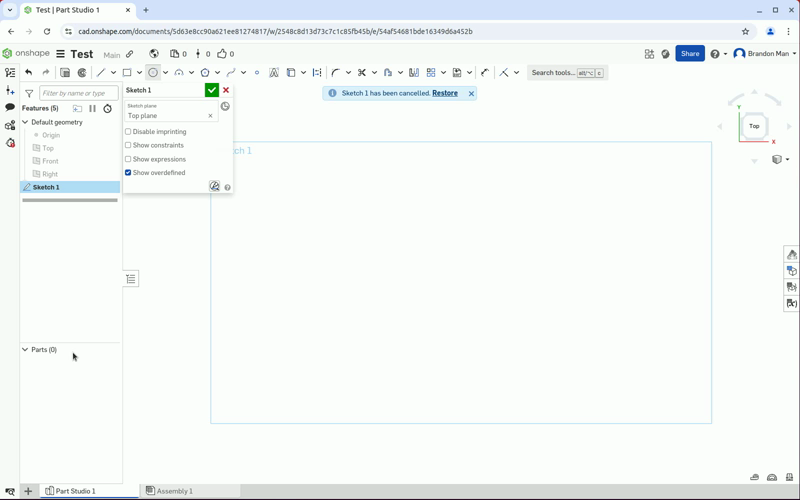
key_down(shift)
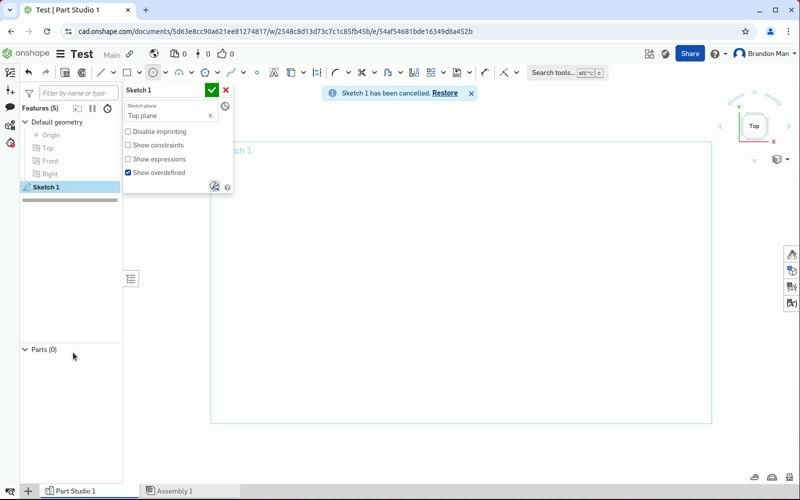
mouse_move(380, 314)
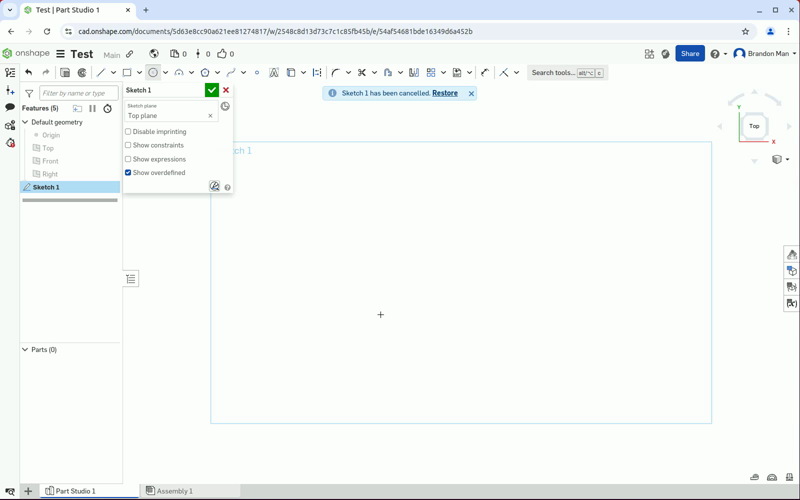
click(380, 314)
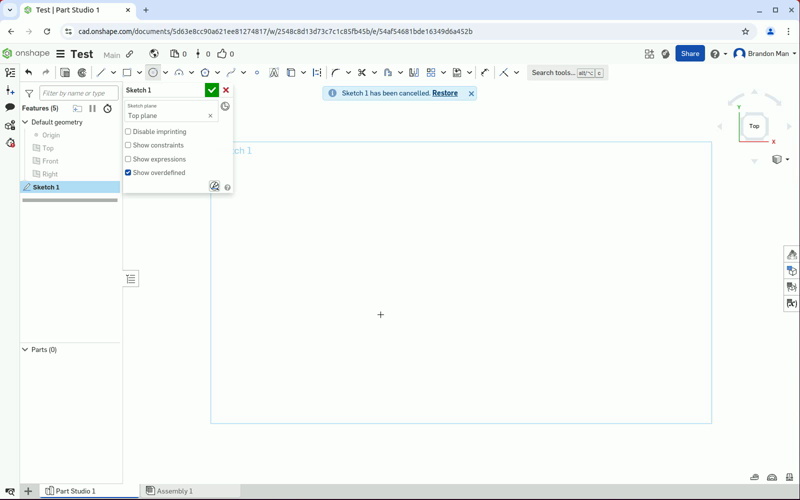
key_up(shift)
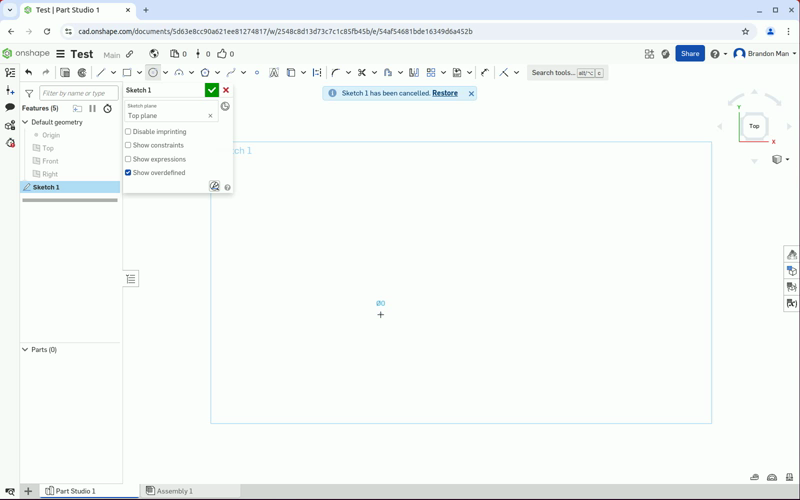
mouse_move(413, 314)
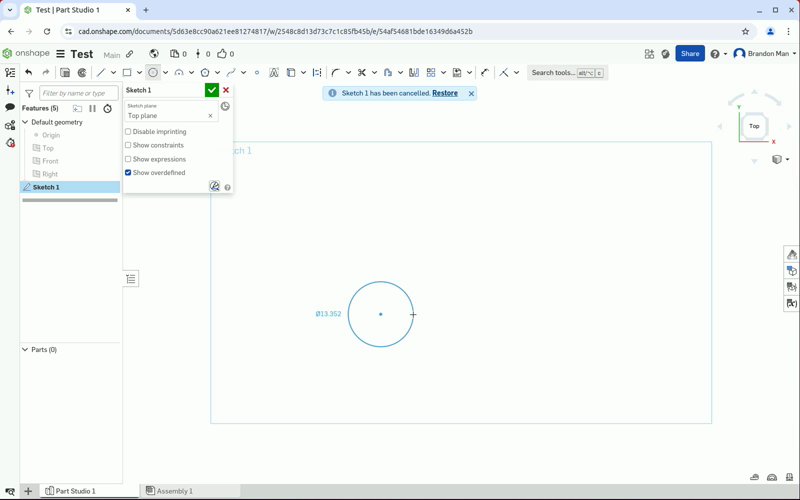
click(413, 314)
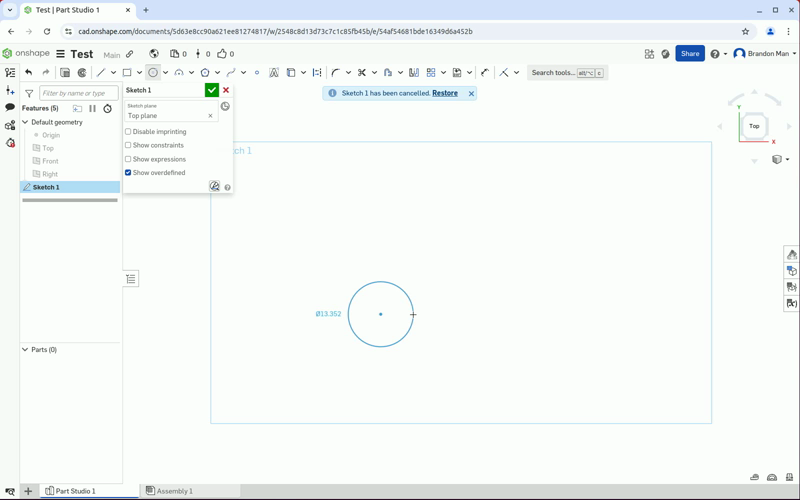
key(esc)
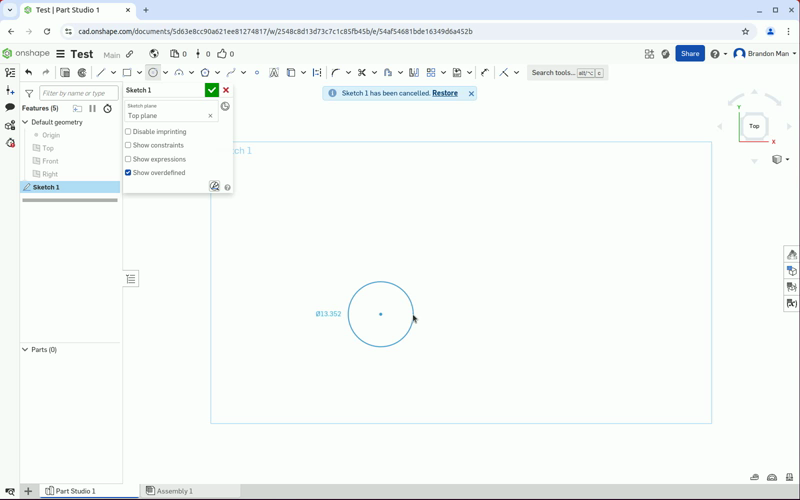
key(c)
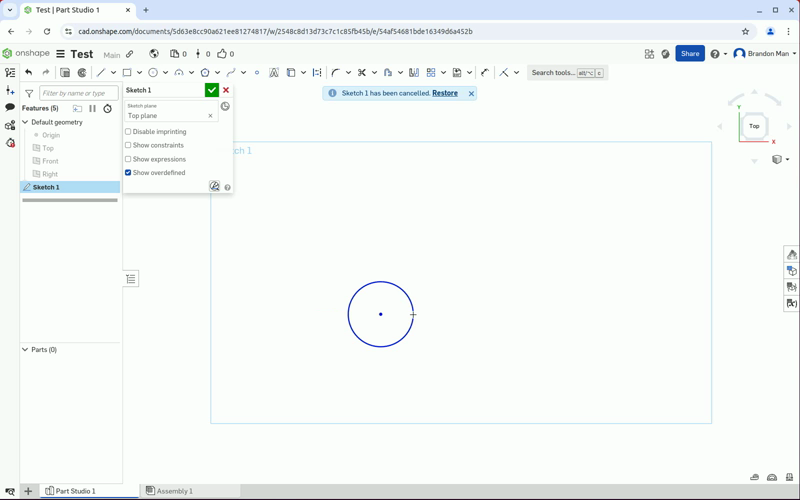
key_down(shift)
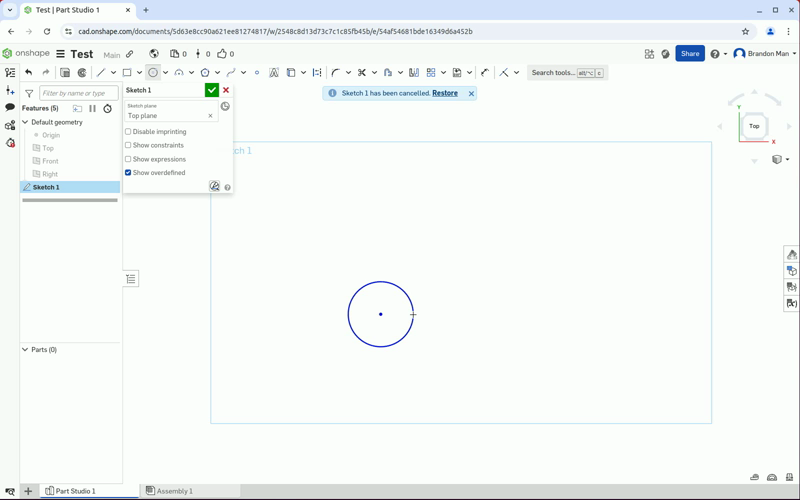
mouse_move(380, 314)
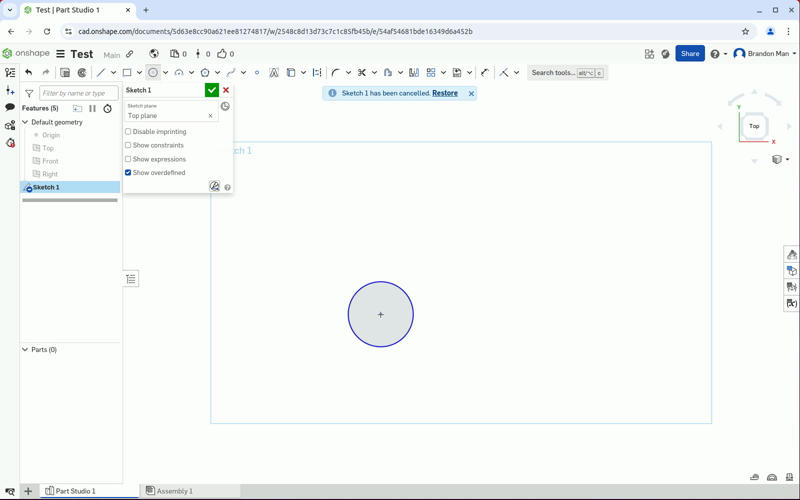
click(380, 314)
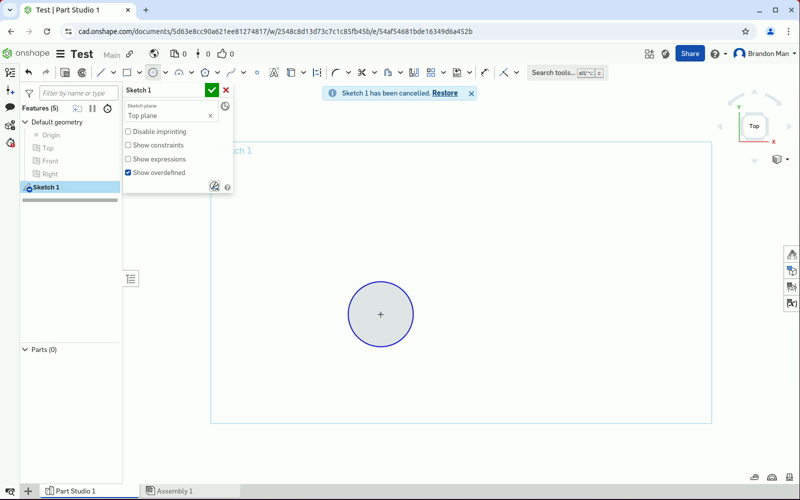
key_up(shift)
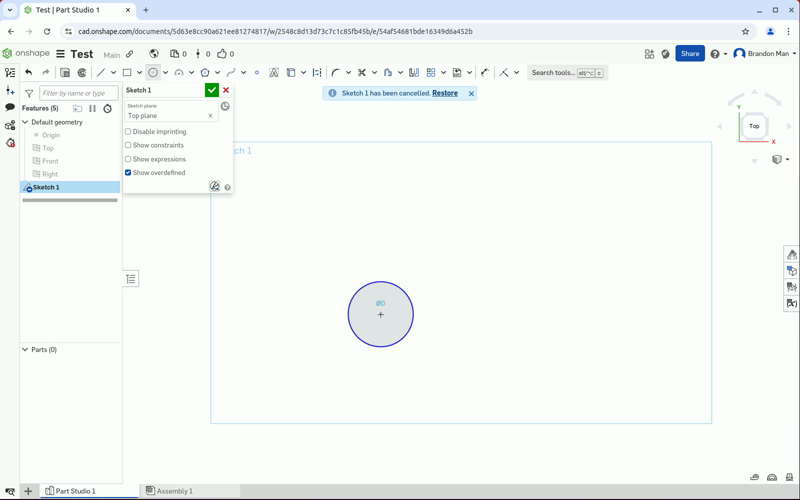
mouse_move(397, 314)
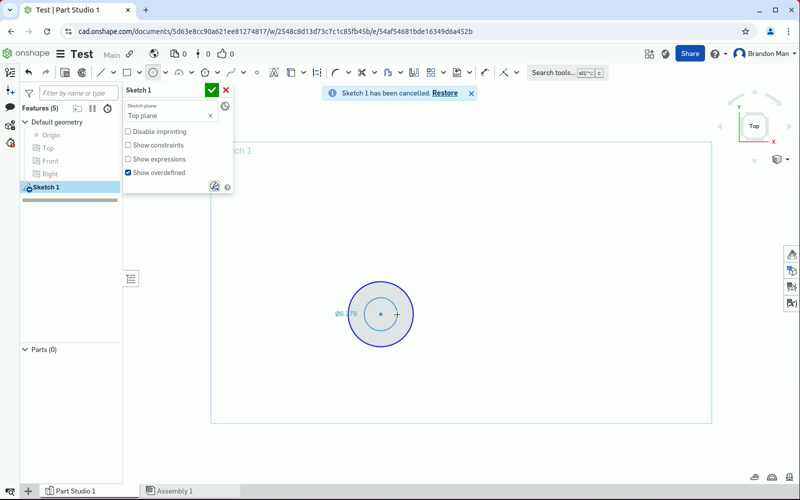
click(397, 314)
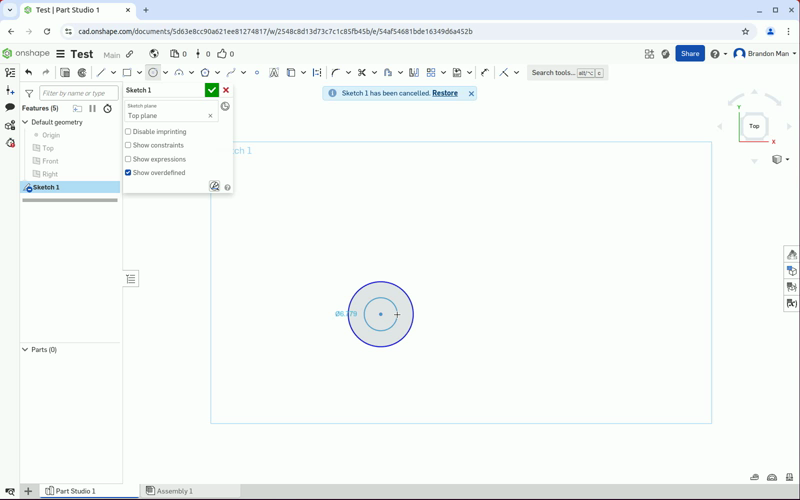
key(esc)
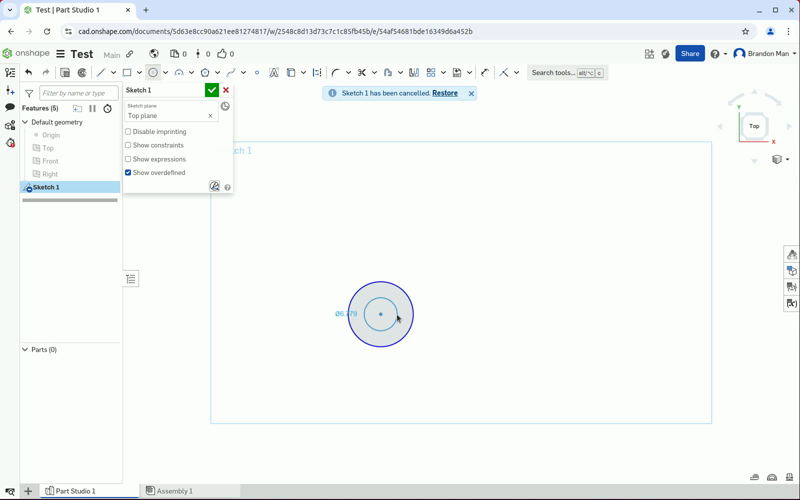
mouse_move(409, 304)
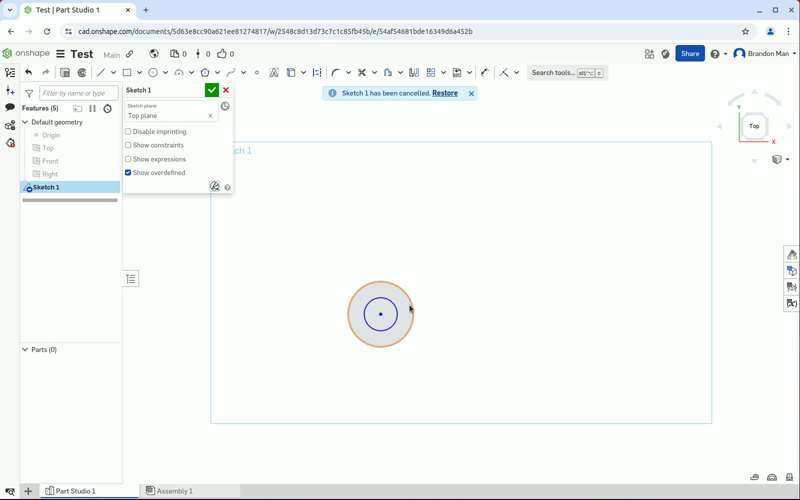
click(409, 304)
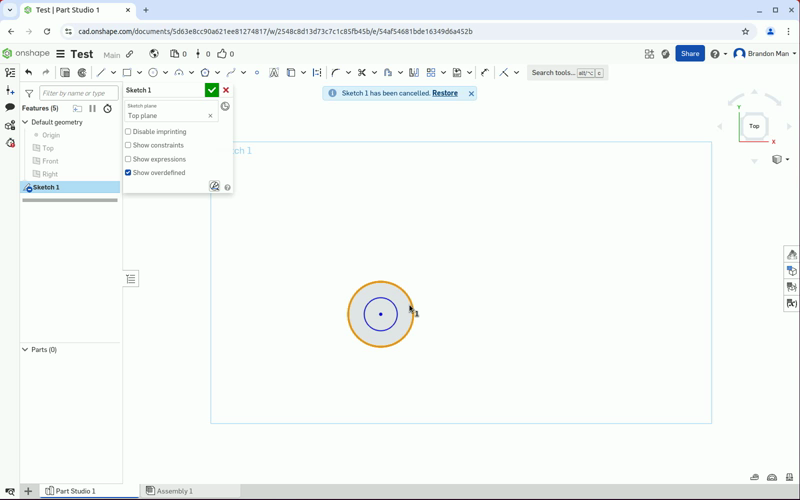
mouse_move(73, 352)
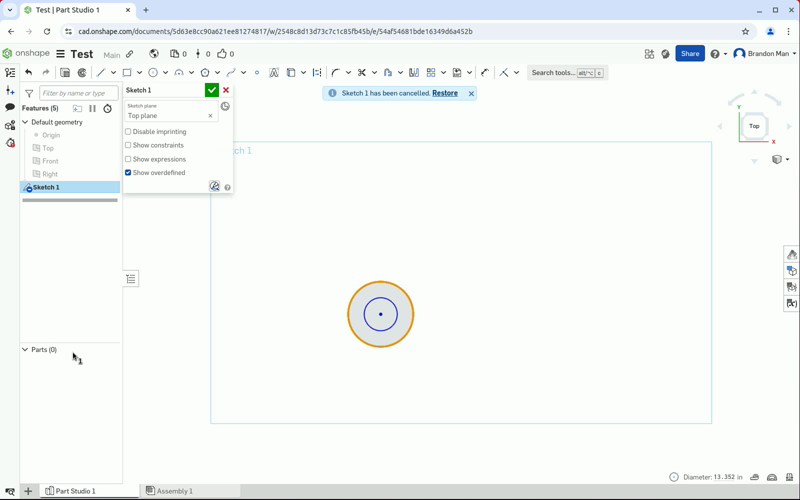
key(shift+y)
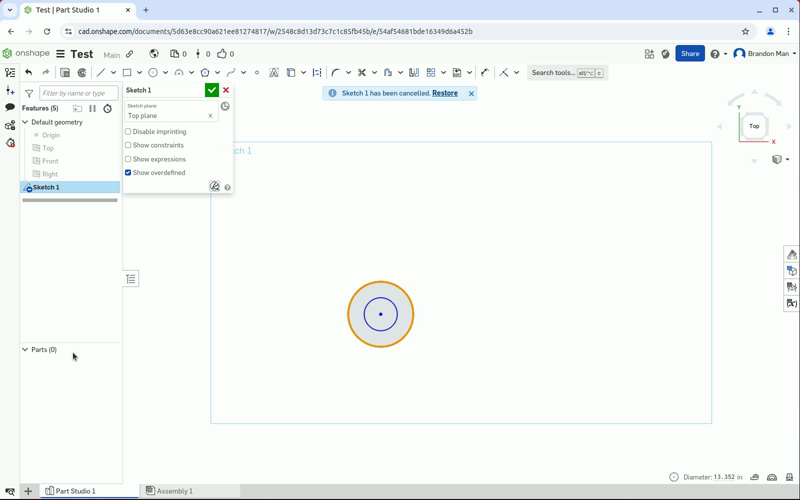
key(shift+e)
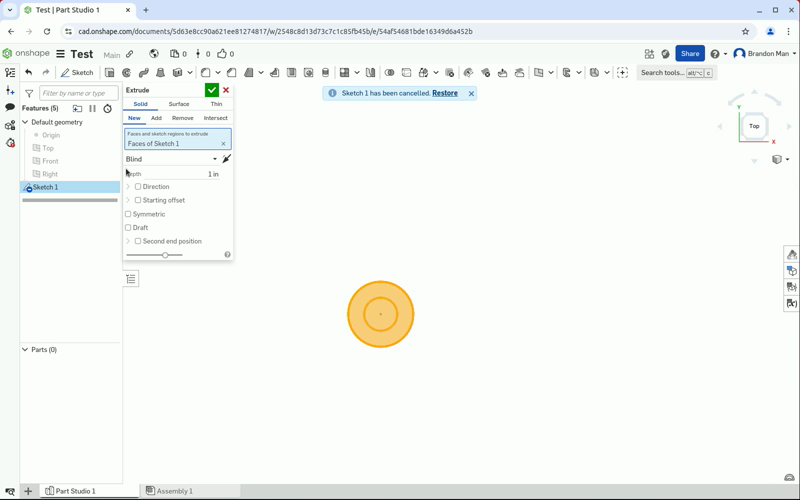
mouse_move(143, 106)
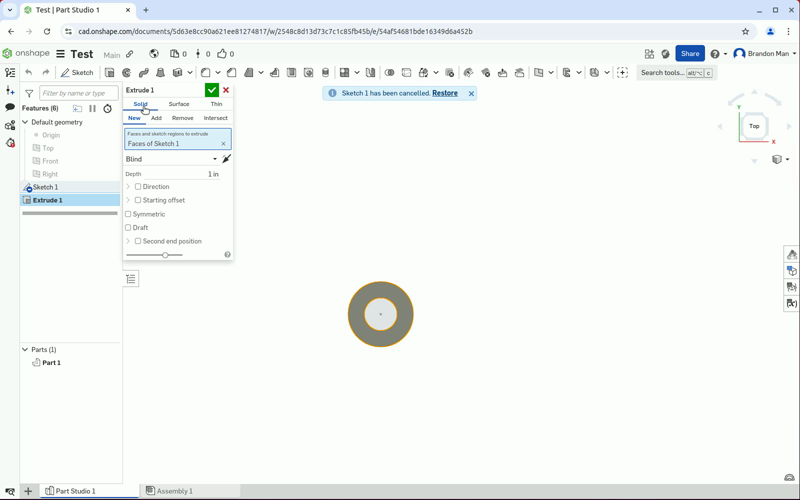
click(143, 106)
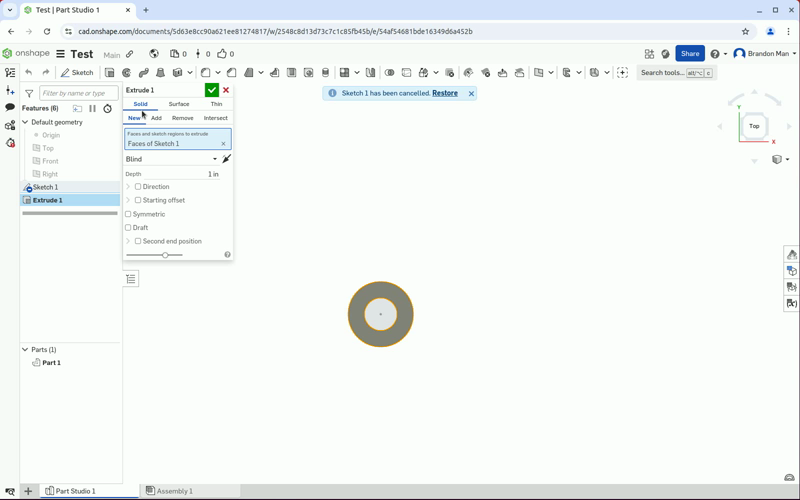
mouse_move(137, 120)
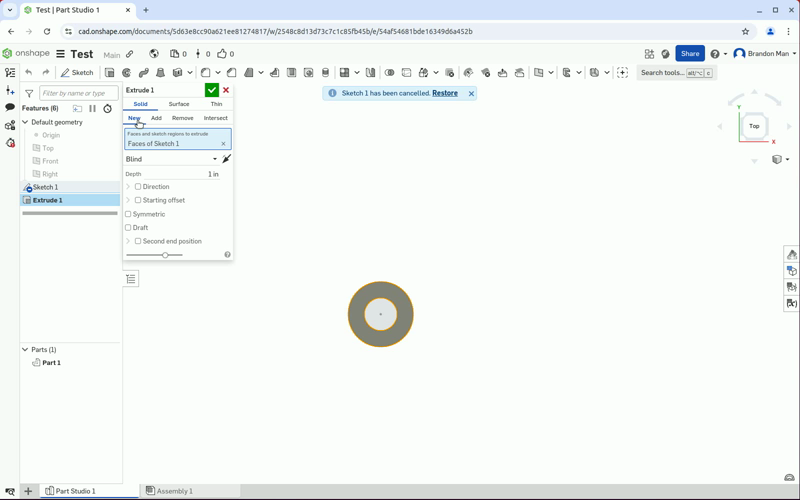
click(137, 120)
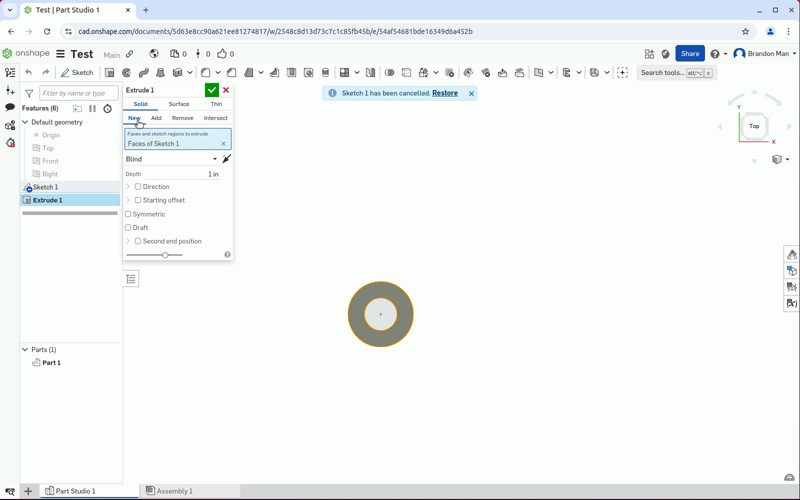
key(tab, 4)
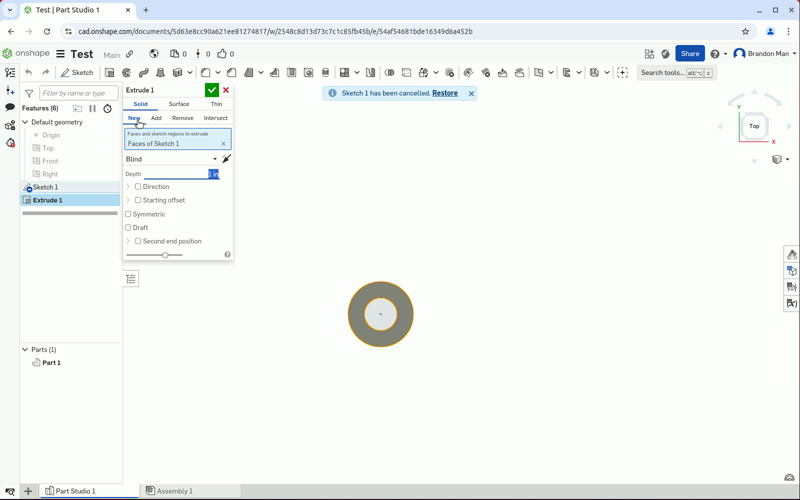
text(9.869)
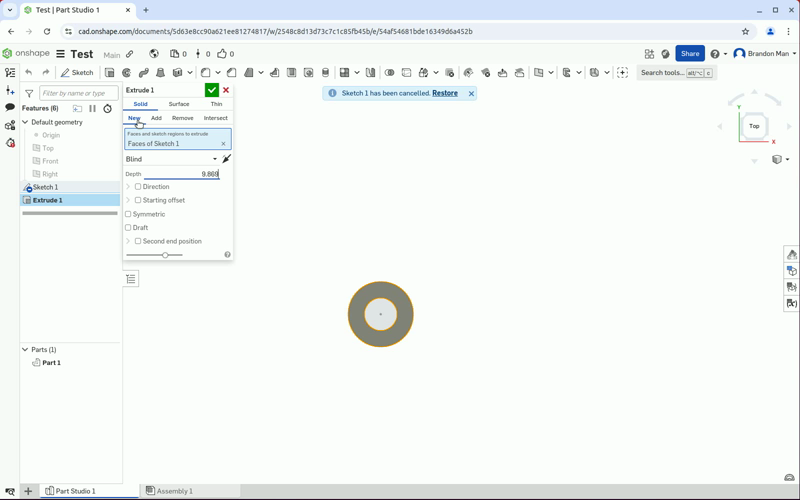
key(enter)
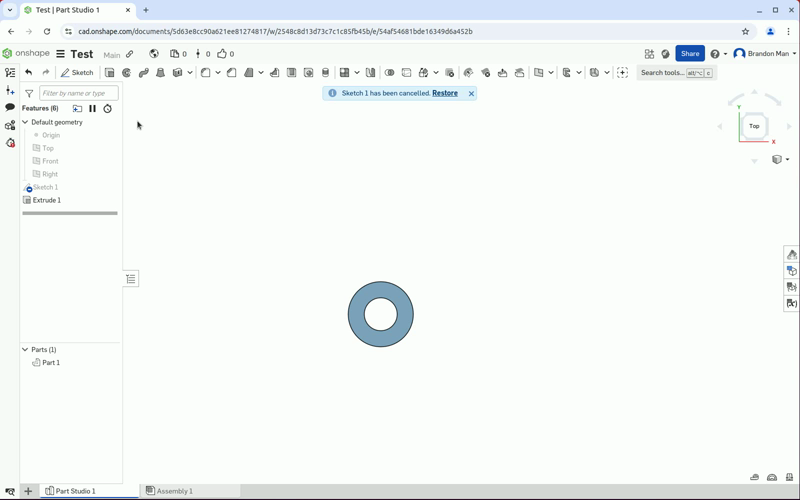
key(shift+h)
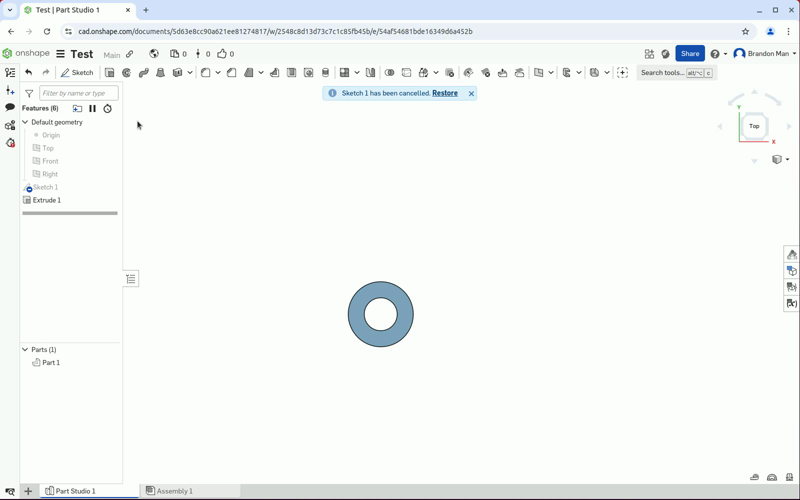
key(shift+h)
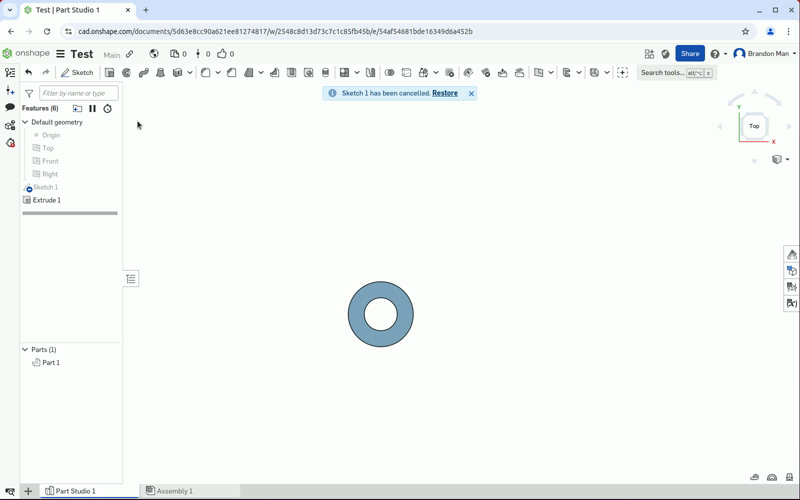
mouse_move(73, 189)
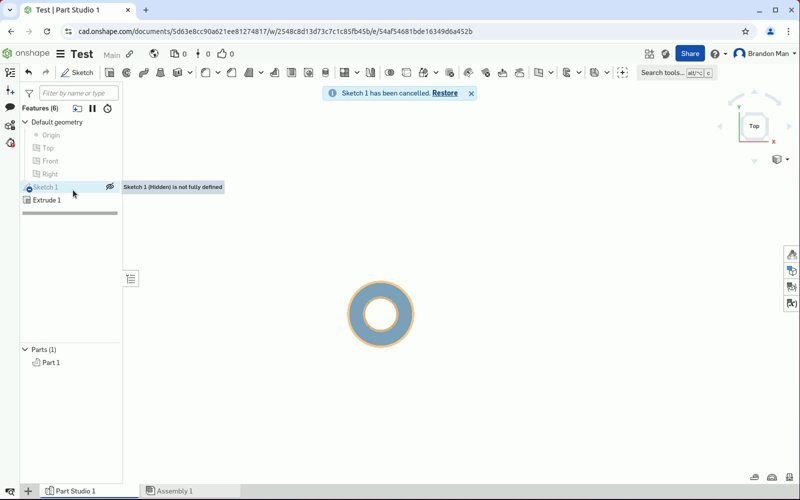
click(73, 189)
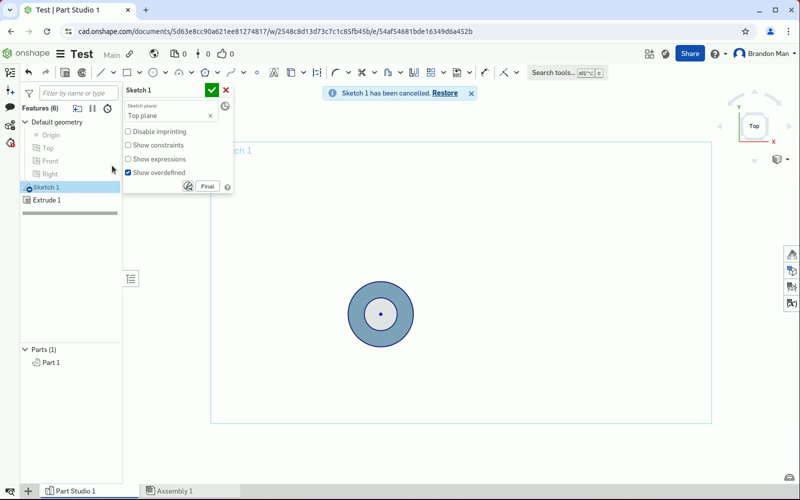
mouse_move(229, 92)
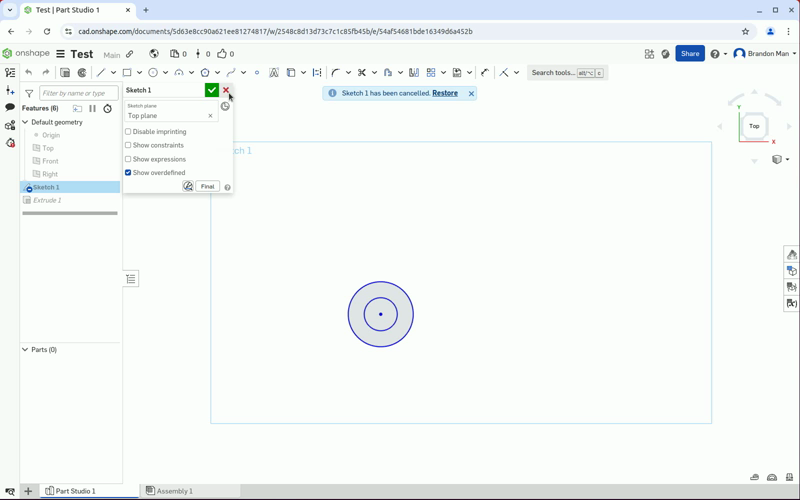
click(229, 92)
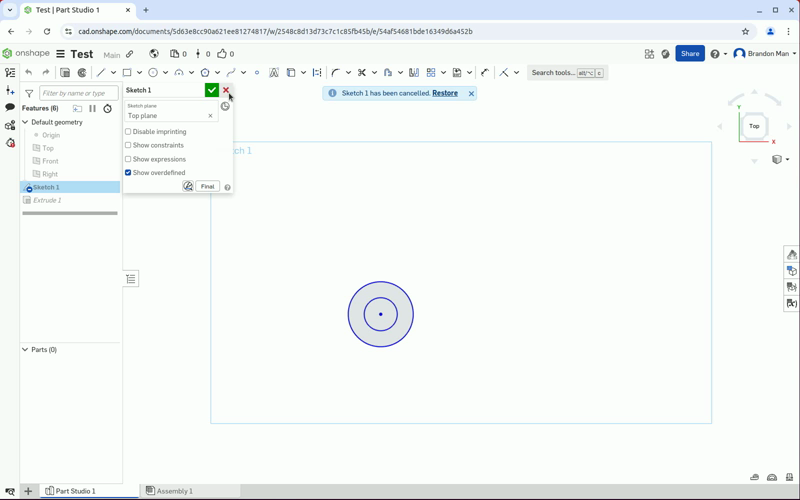
key(shift+s)
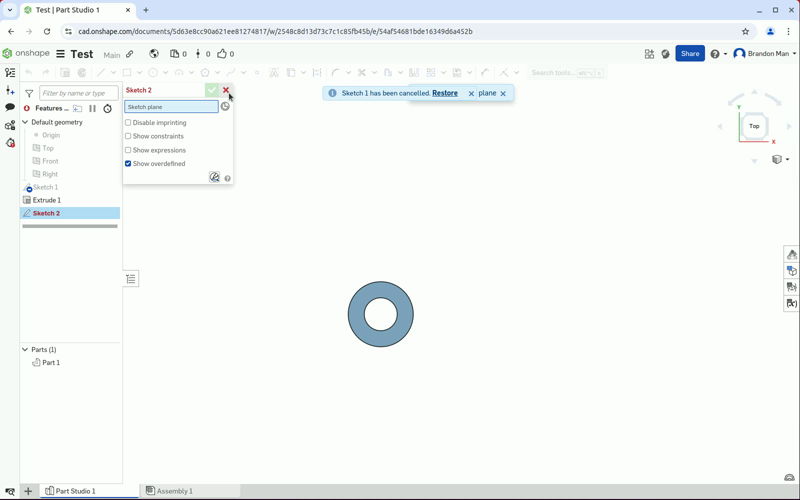
mouse_move(73, 150)
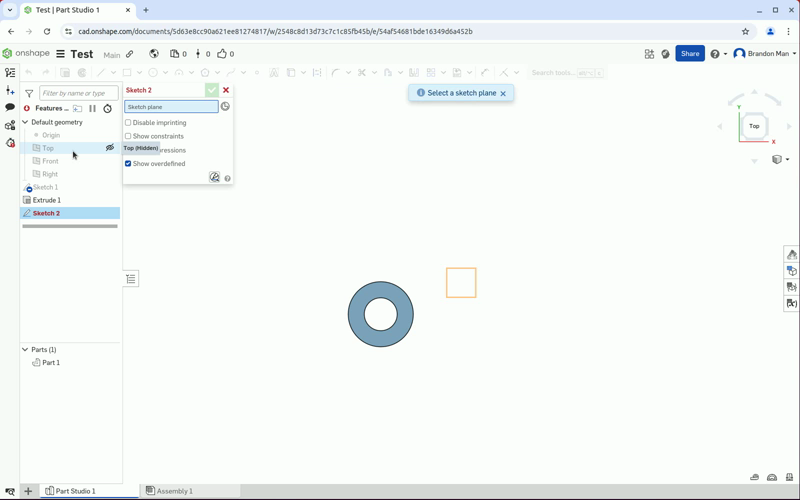
click(73, 150)
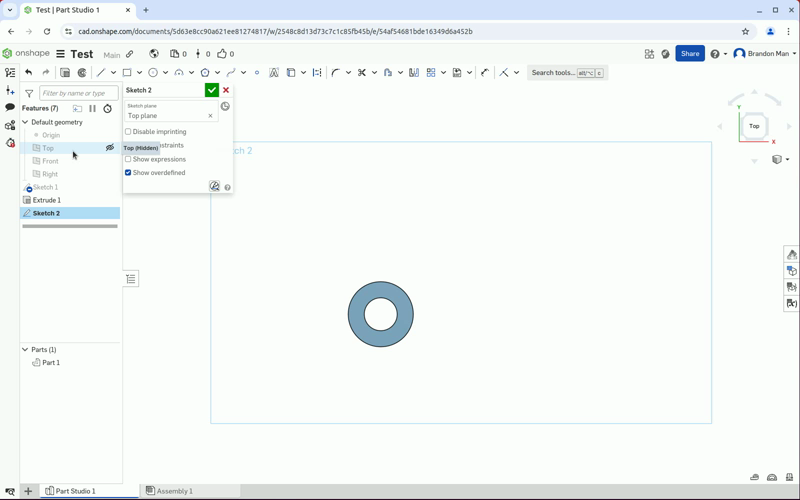
mouse_move(73, 352)
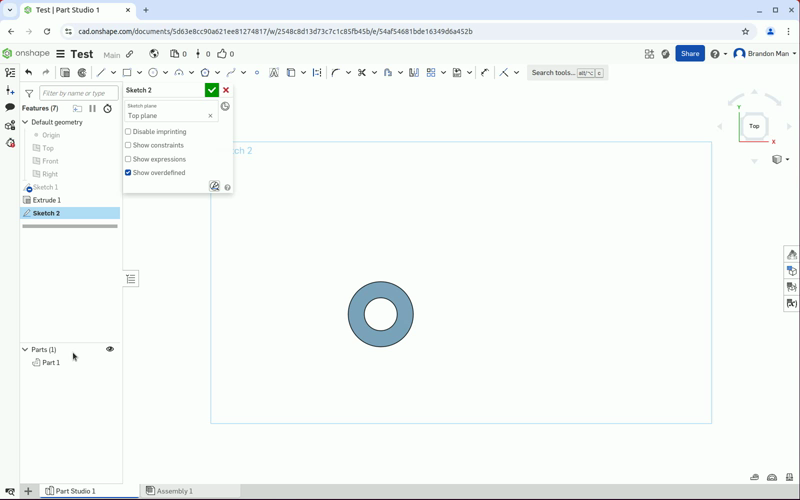
key(y)
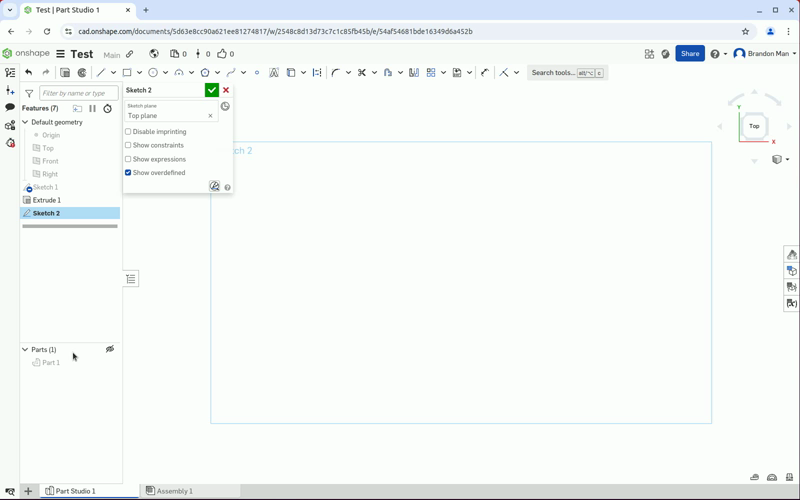
key(l)
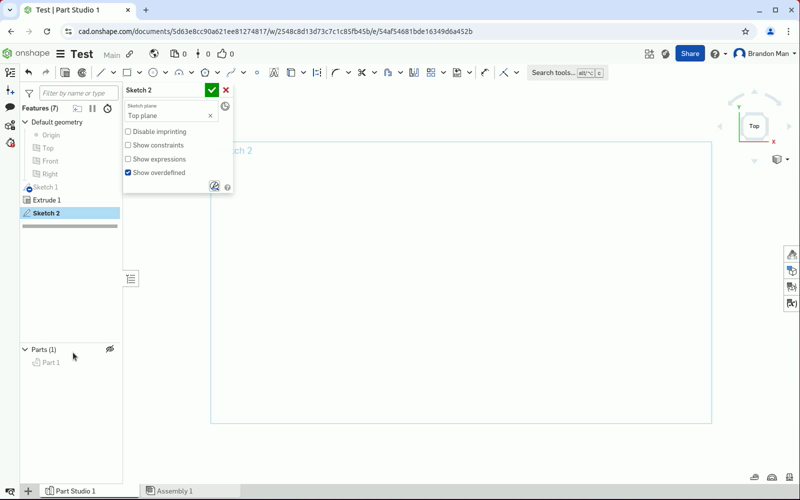
key_down(shift)
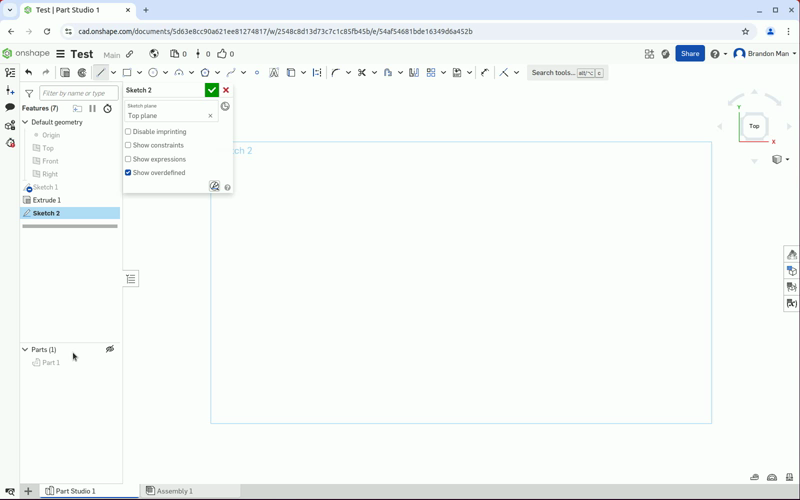
mouse_move(379, 347)
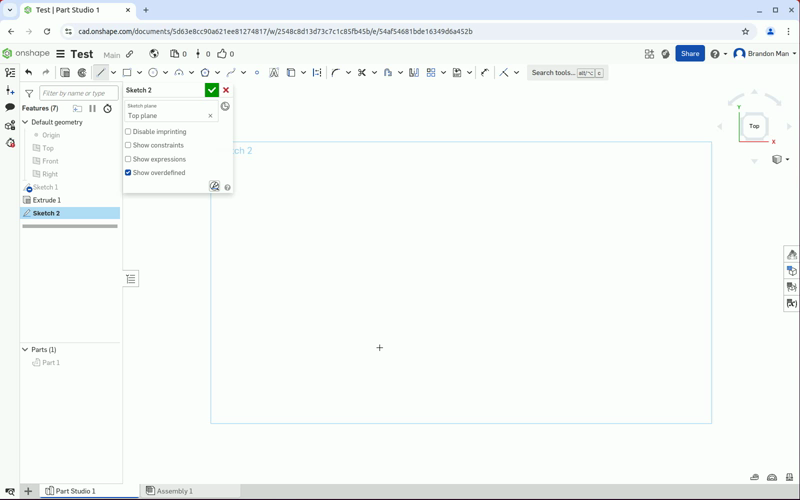
click(379, 347)
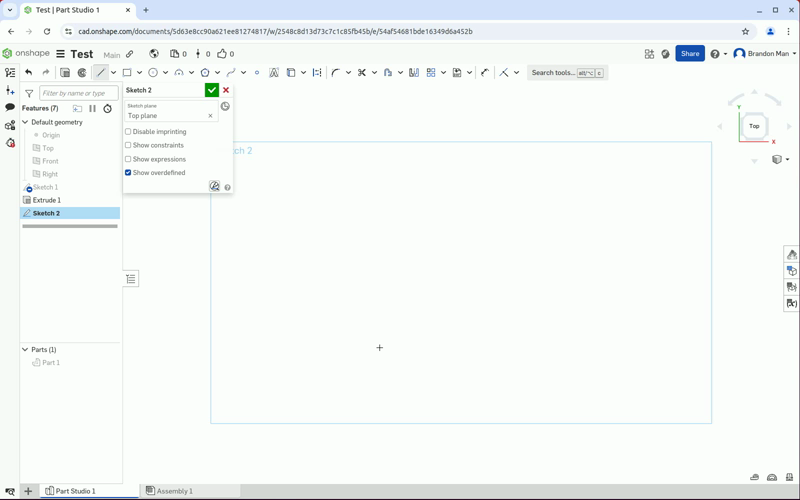
key_up(shift)
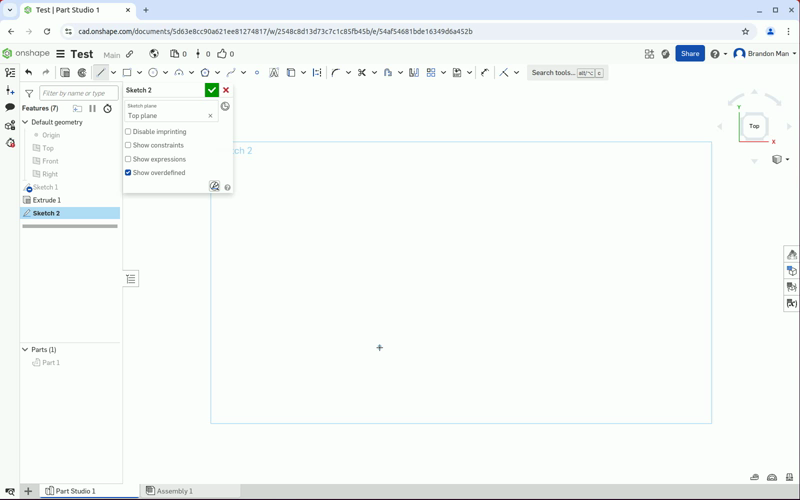
key_down(shift)
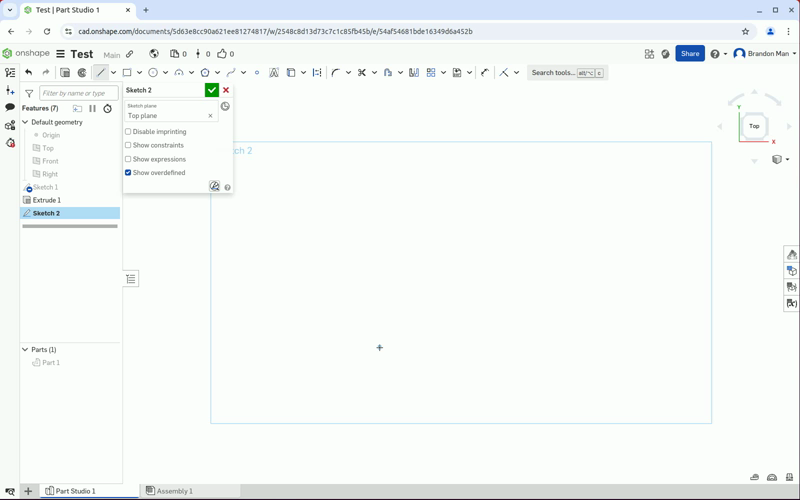
mouse_move(409, 347)
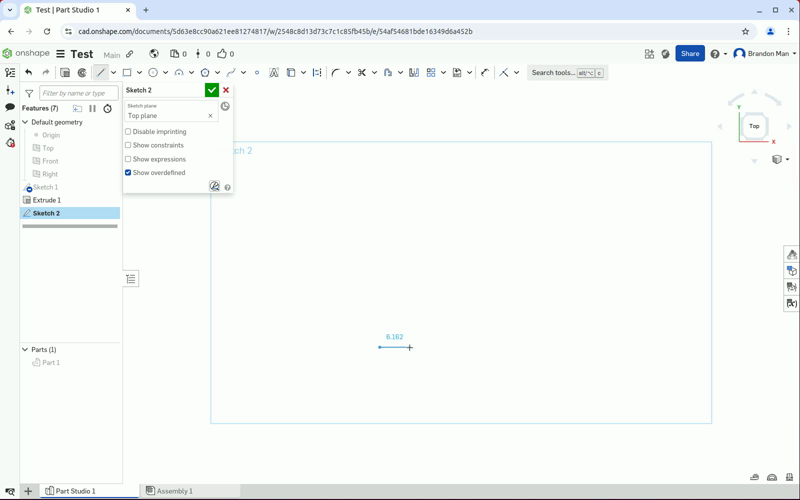
mouse_move(428, 347)
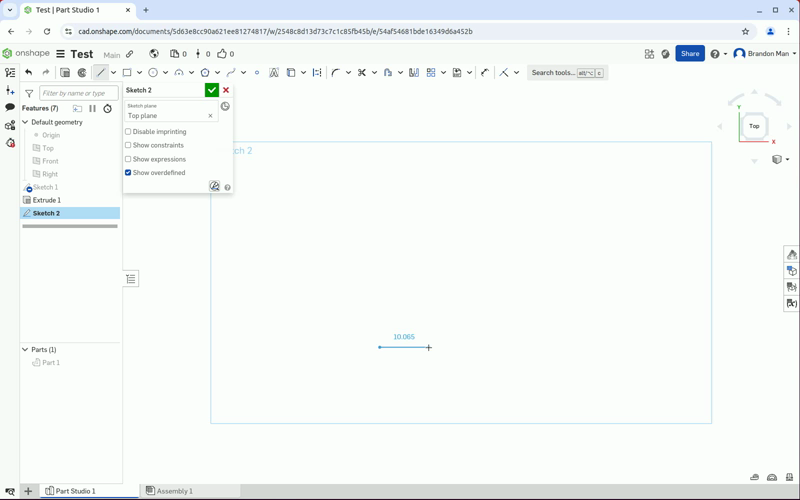
click(428, 347)
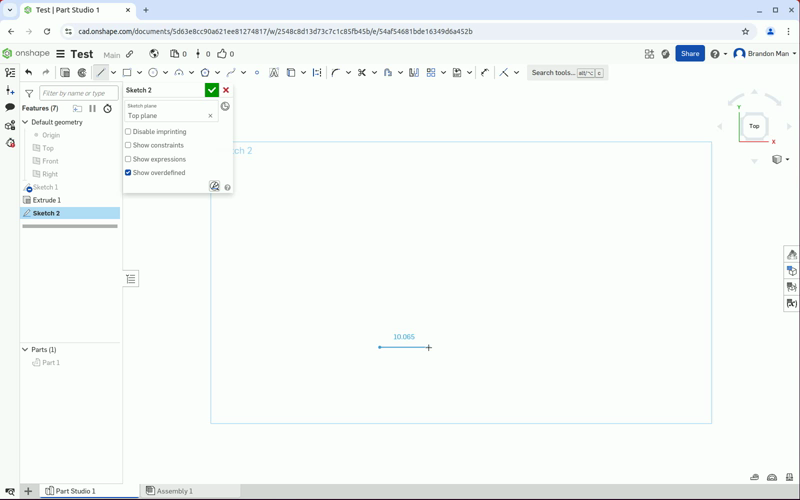
key_up(shift)
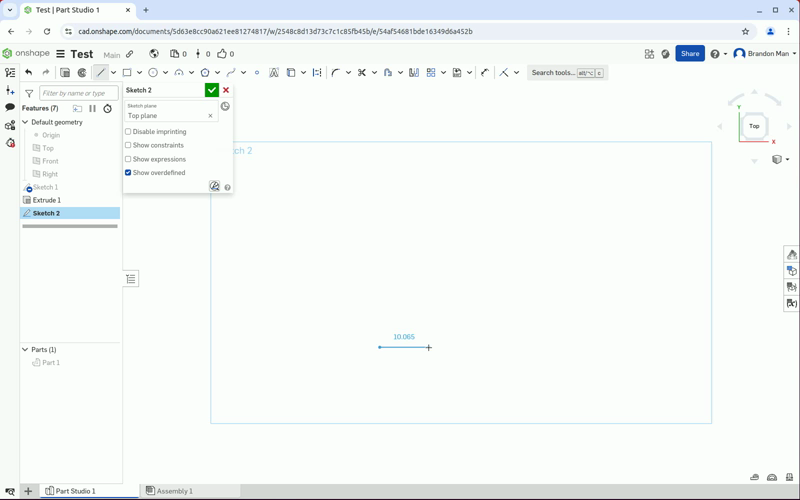
key_down(shift)
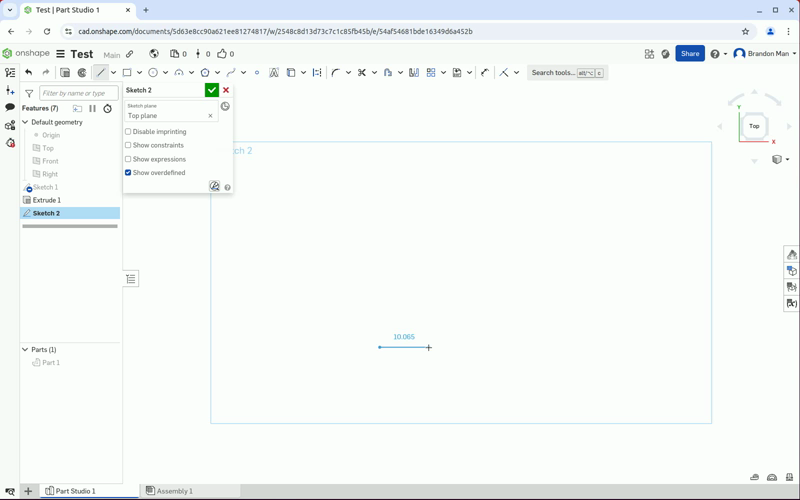
mouse_move(458, 347)
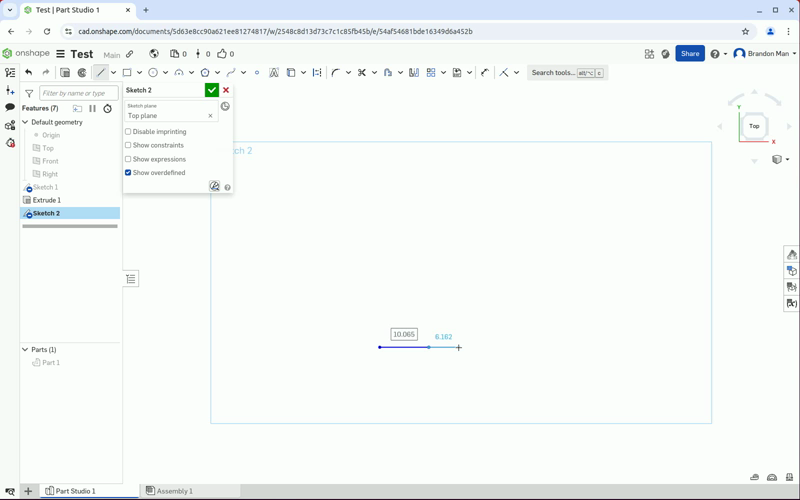
mouse_move(461, 315)
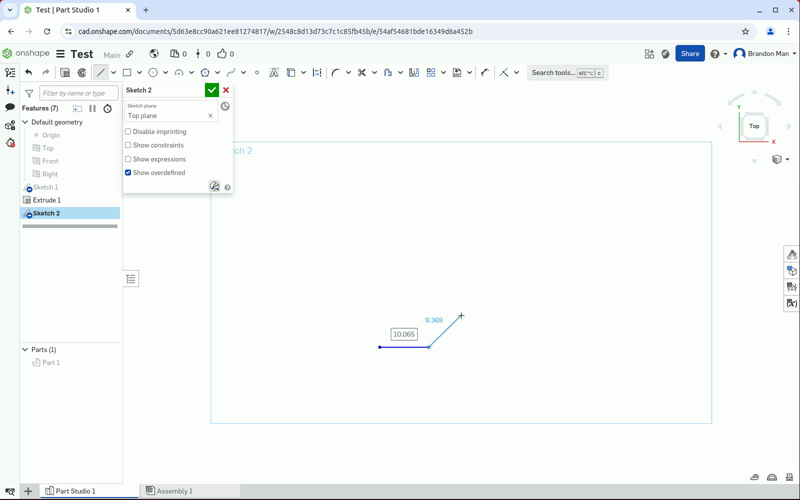
click(461, 315)
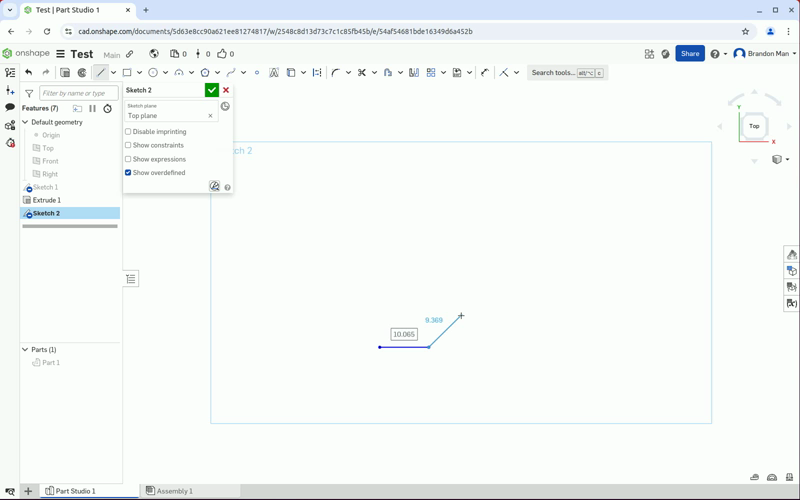
key_up(shift)
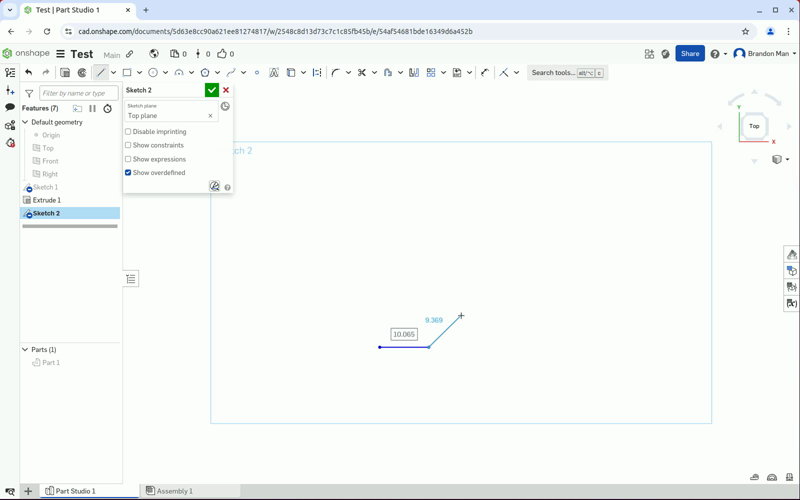
key_down(shift)
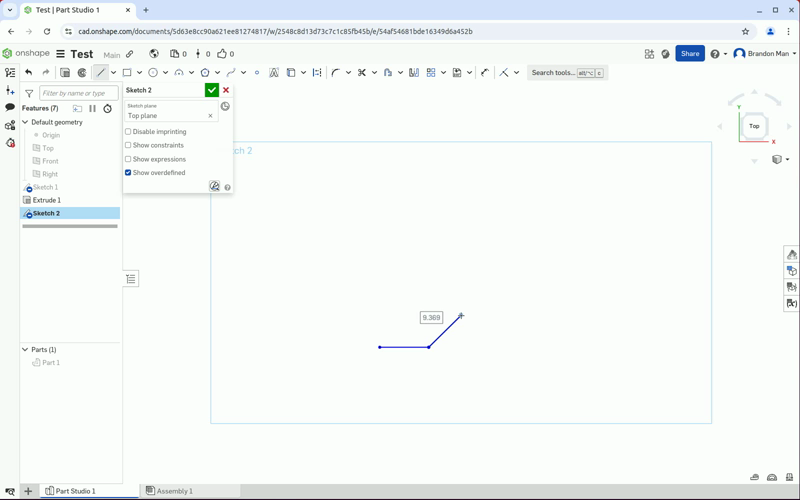
mouse_move(491, 315)
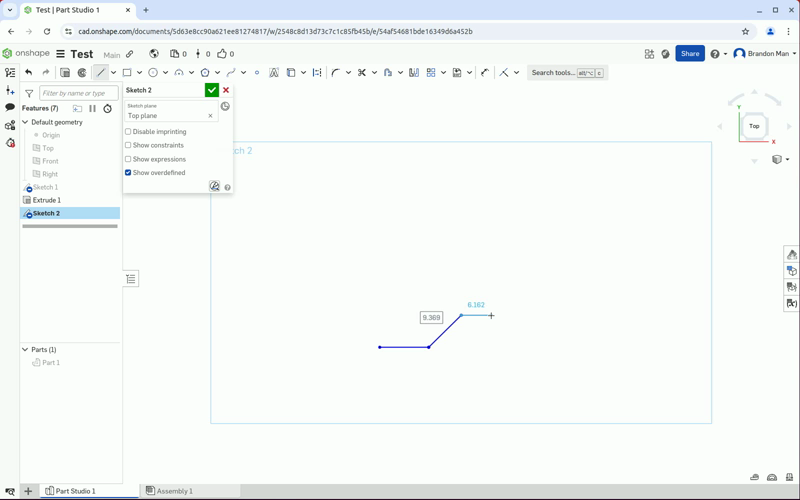
mouse_move(461, 282)
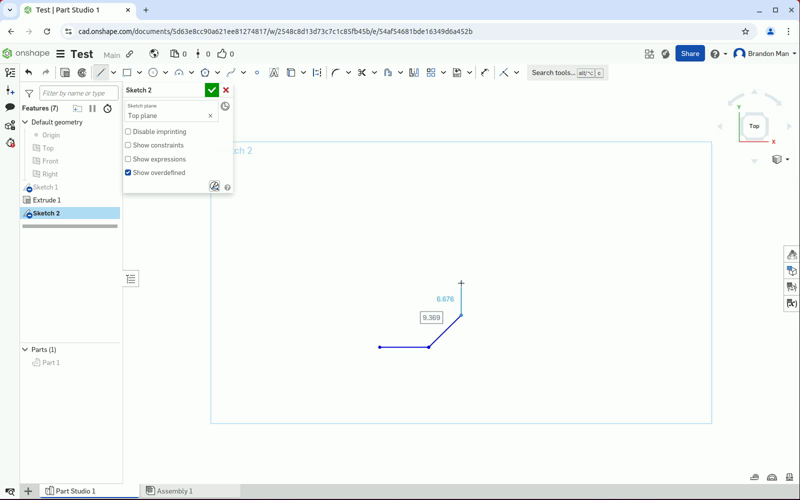
click(461, 282)
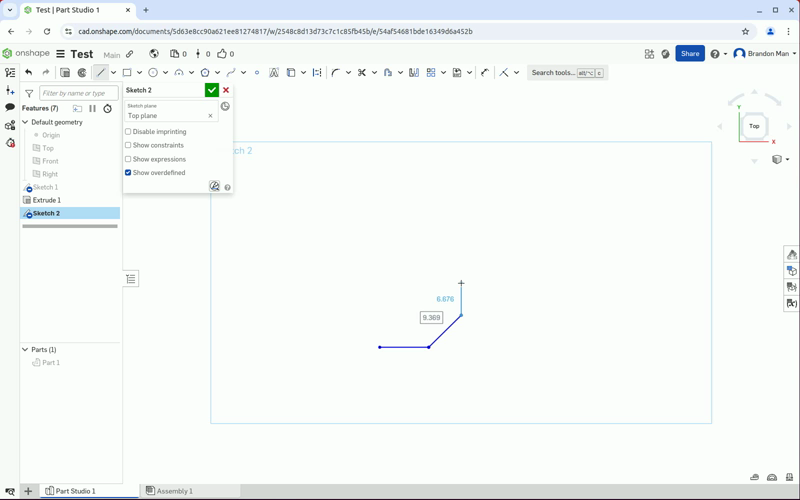
key_up(shift)
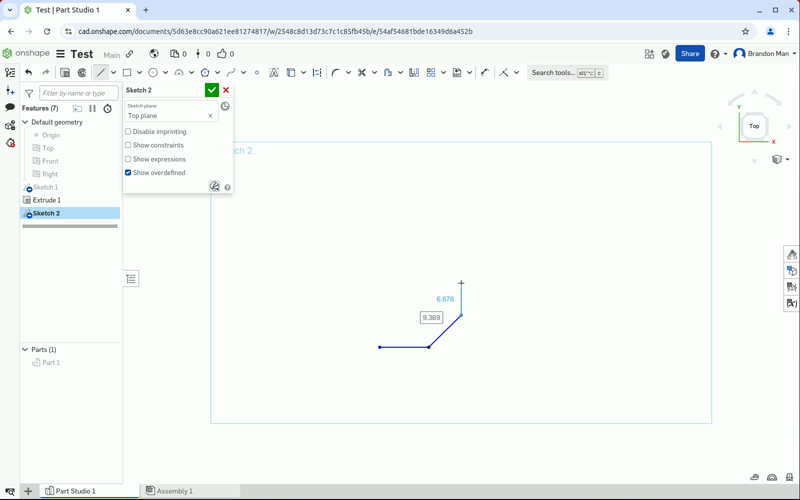
key_down(shift)
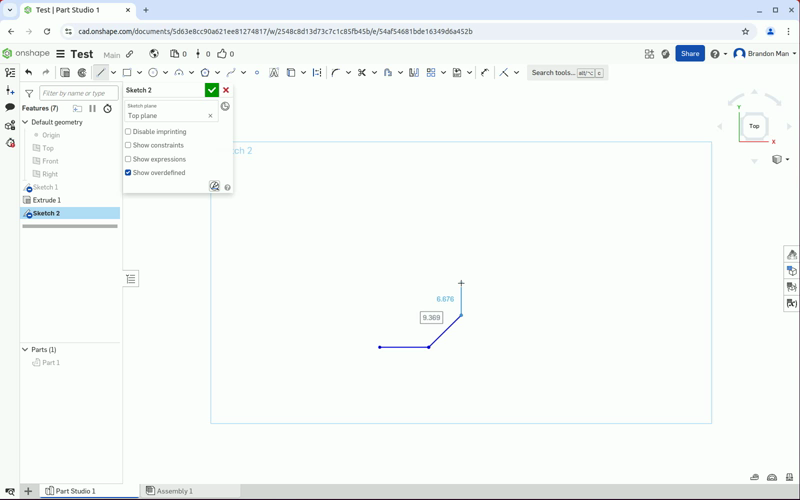
mouse_move(379, 282)
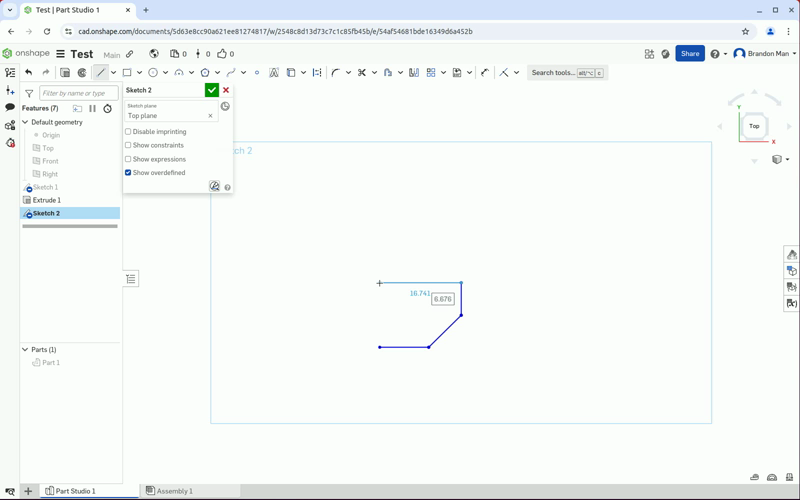
click(379, 282)
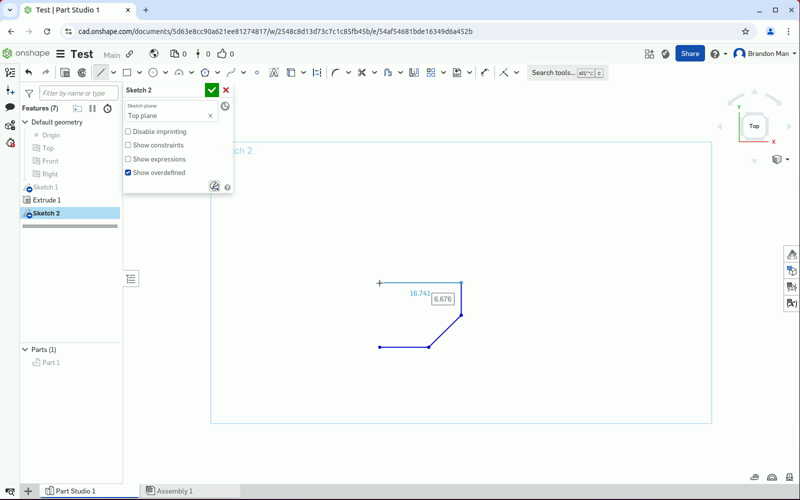
key_up(shift)
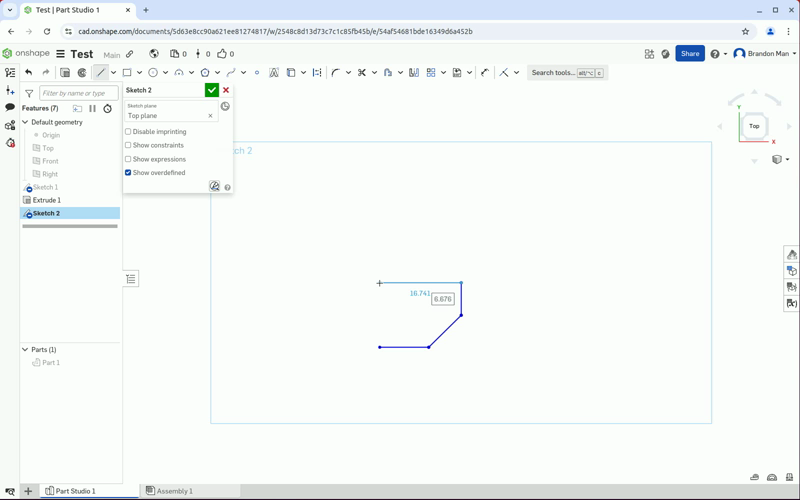
key(esc)
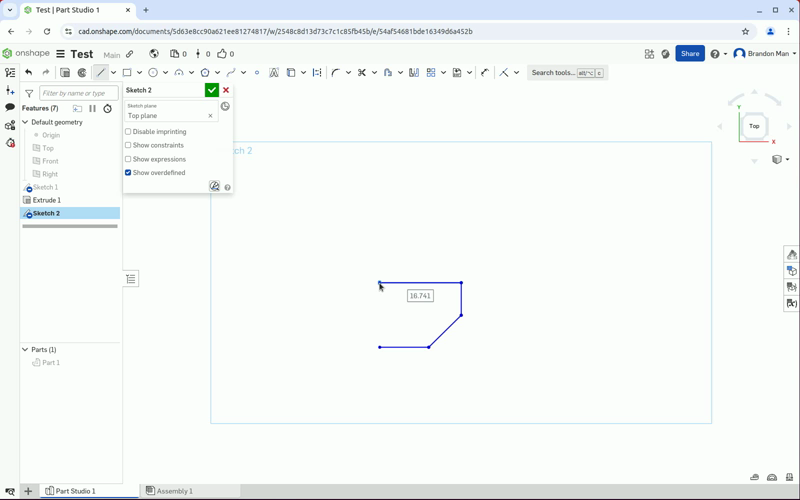
key(a)
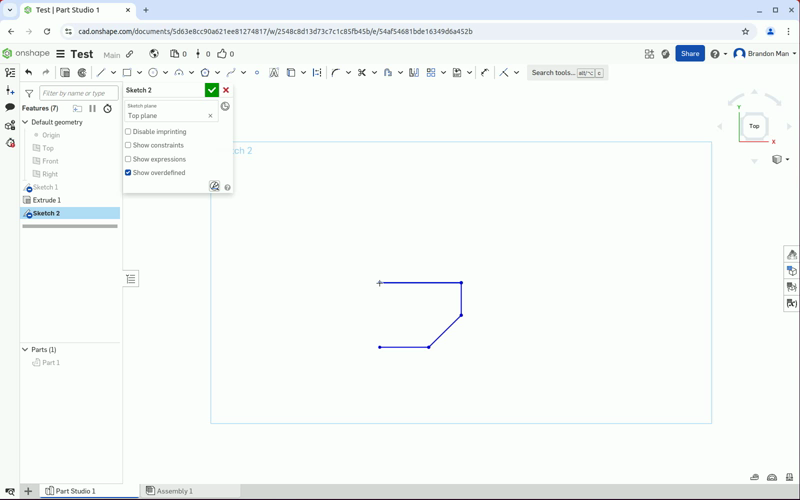
mouse_move(379, 282)
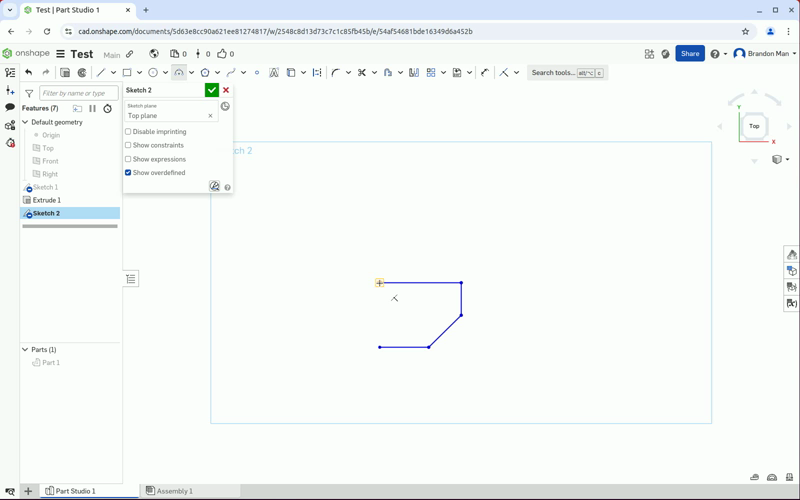
click(379, 282)
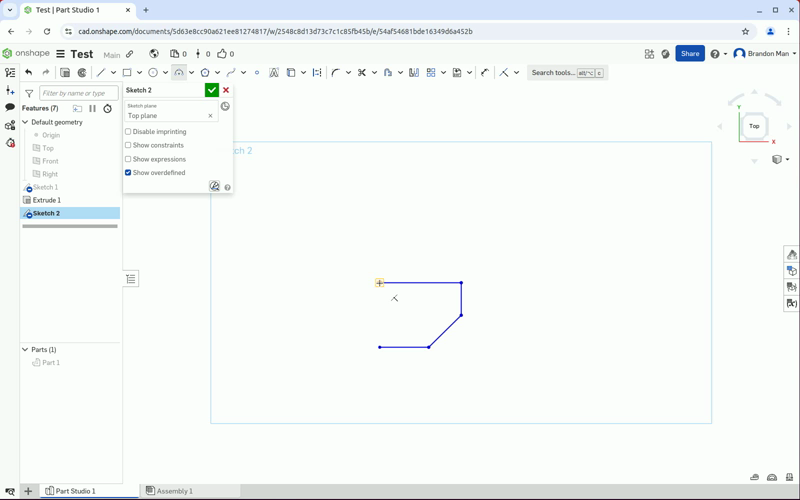
mouse_move(379, 347)
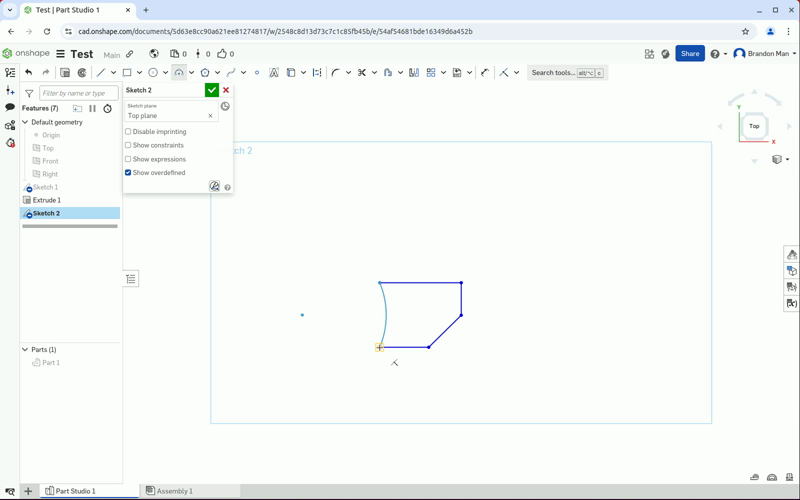
click(379, 347)
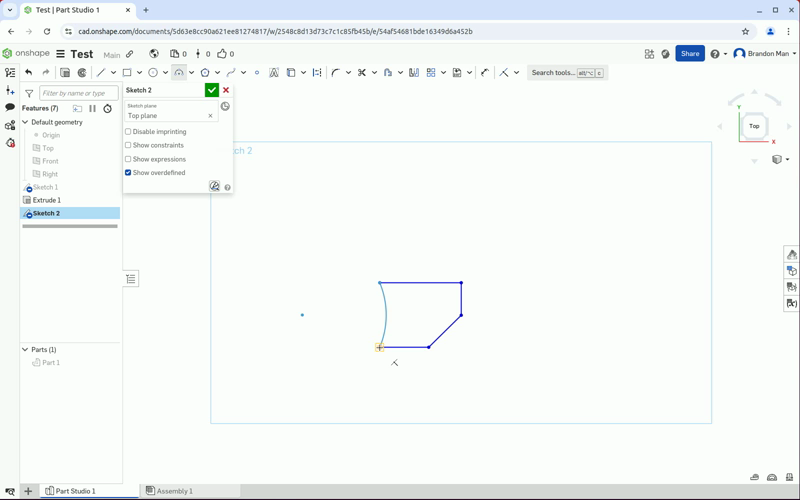
key_down(shift)
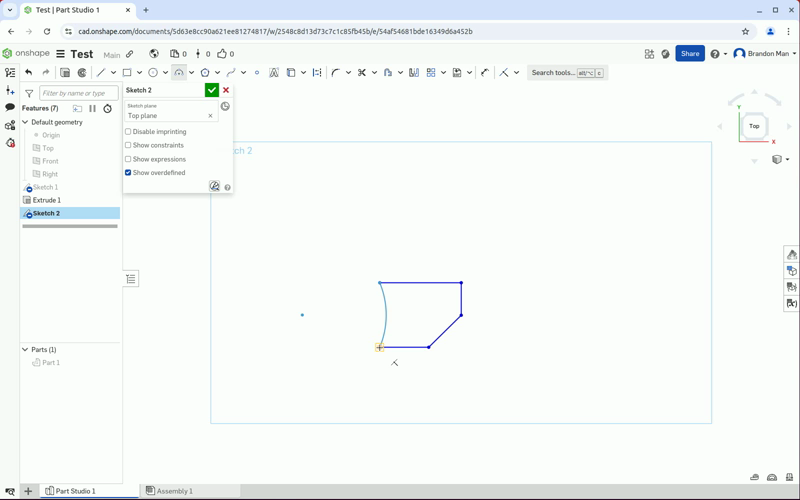
mouse_move(412, 315)
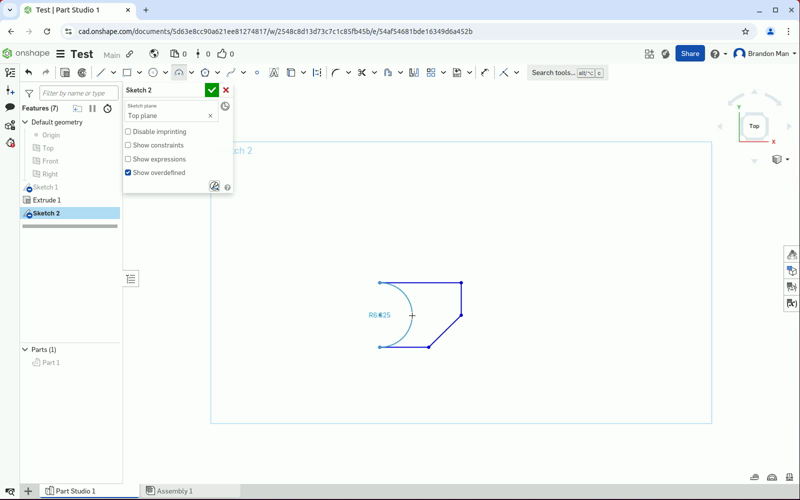
click(412, 315)
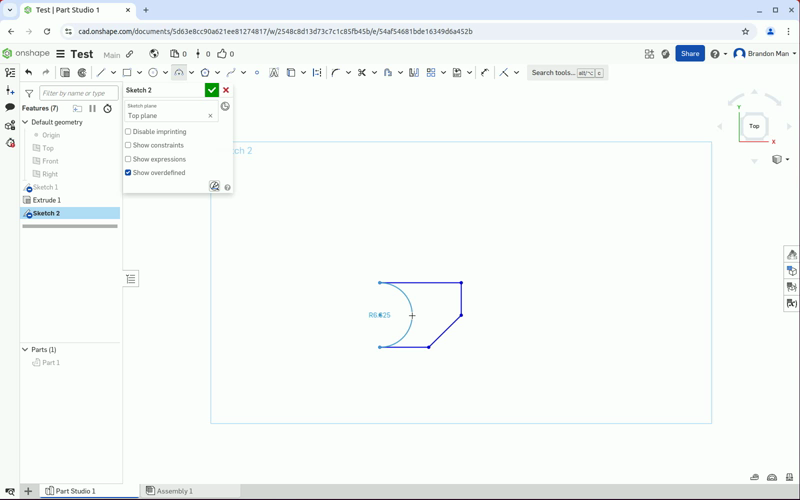
key_up(shift)
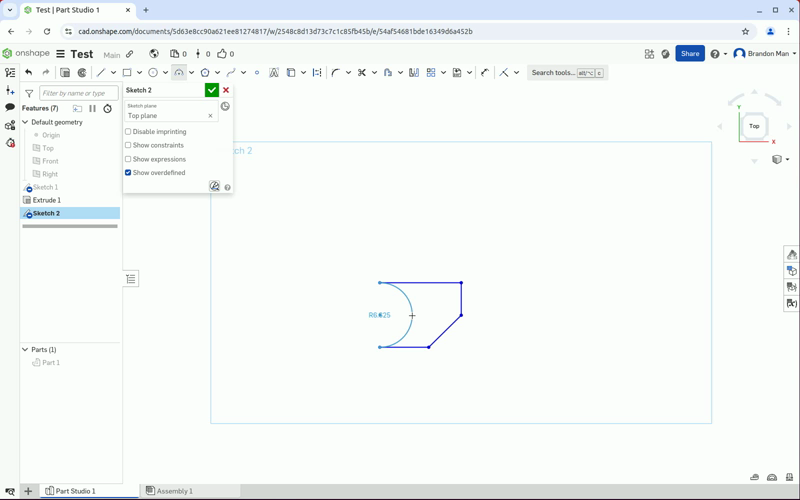
key(esc)
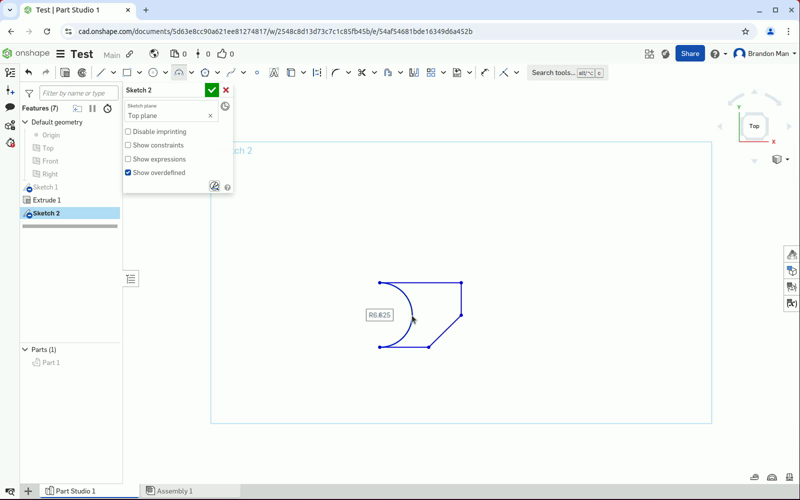
mouse_move(398, 308)
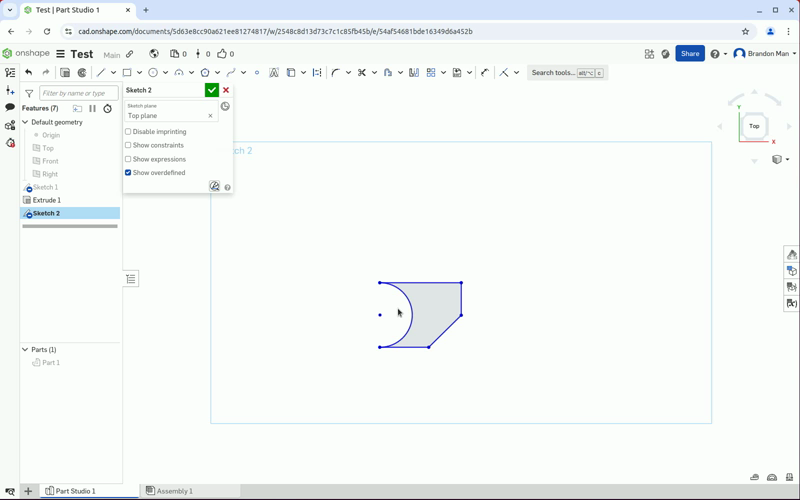
scroll(6)
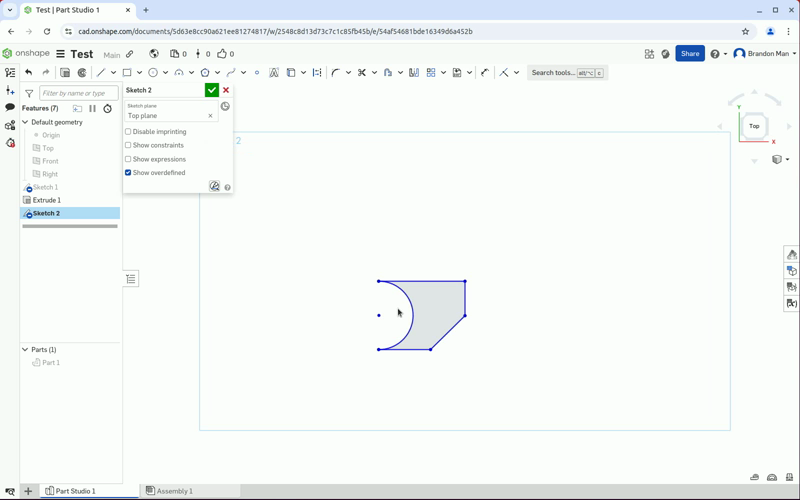
scroll(6)
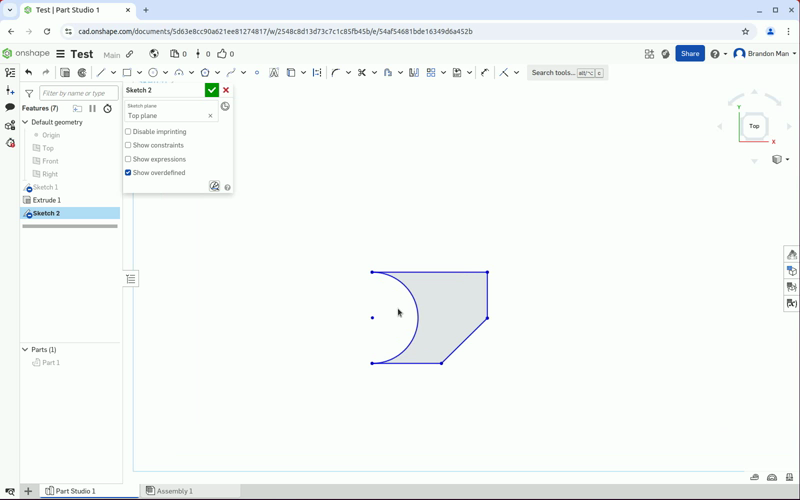
scroll(6)
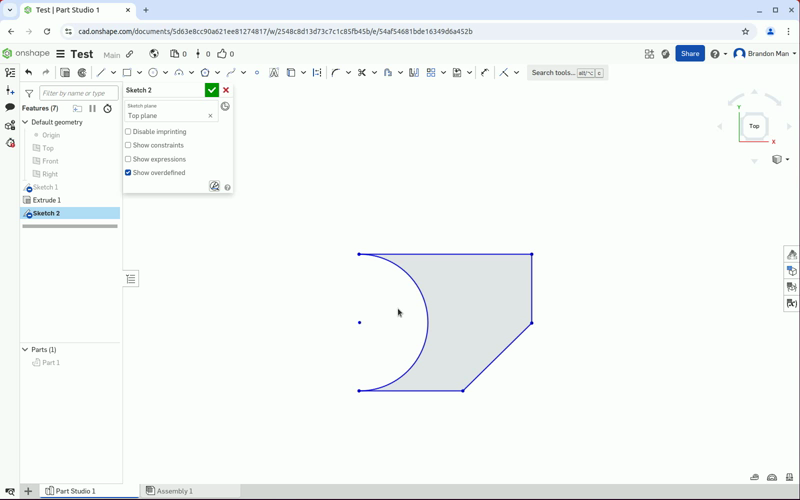
scroll(6)
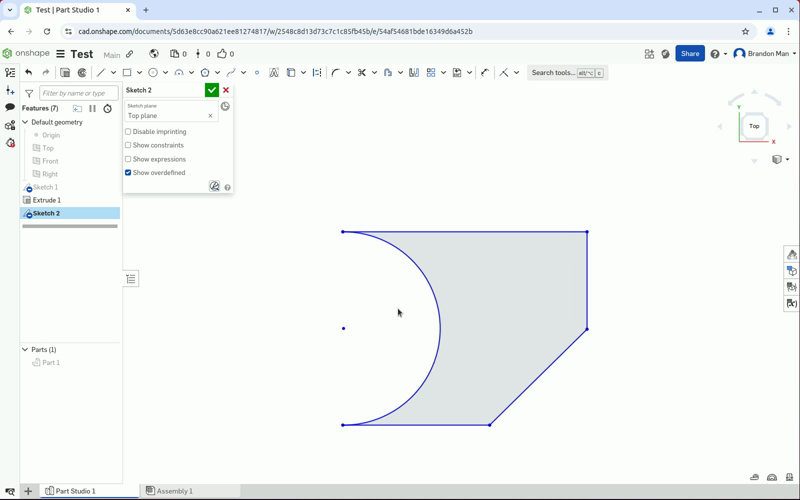
scroll(6)
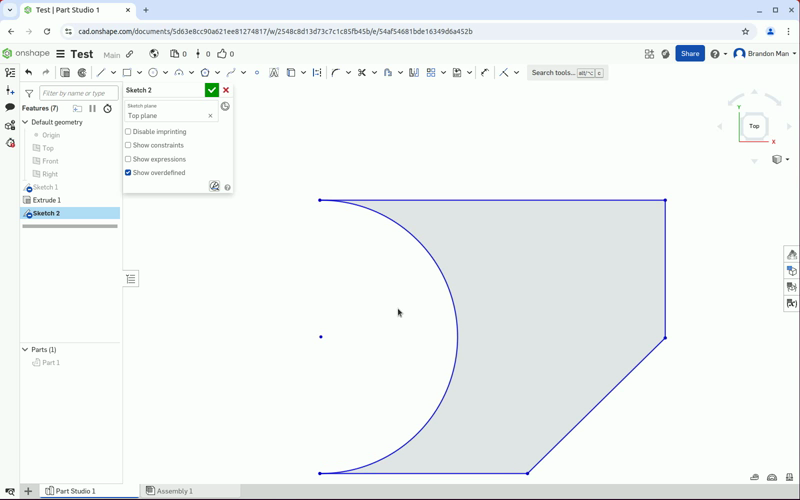
scroll(6)
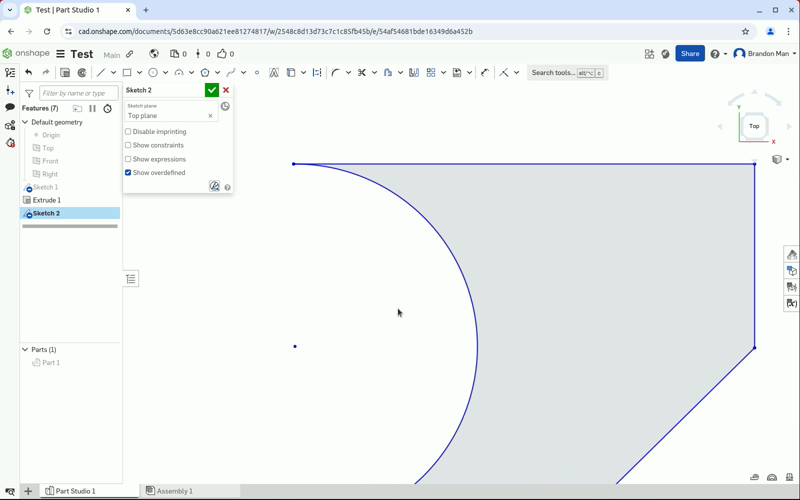
scroll(6)
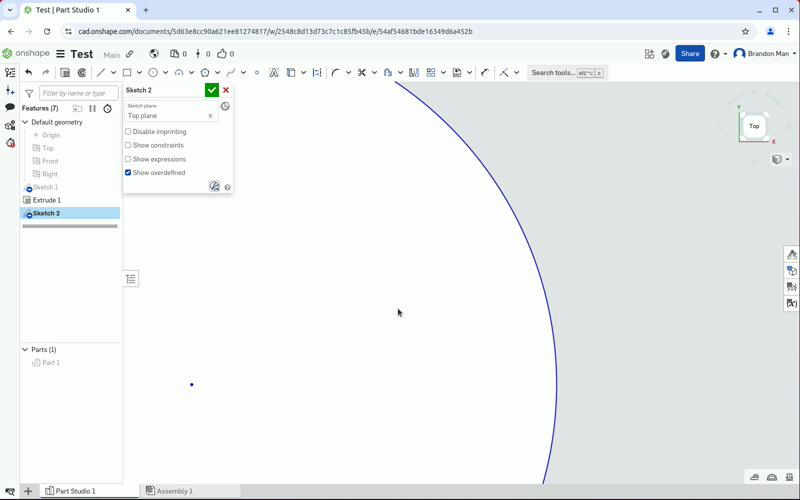
click(398, 308)
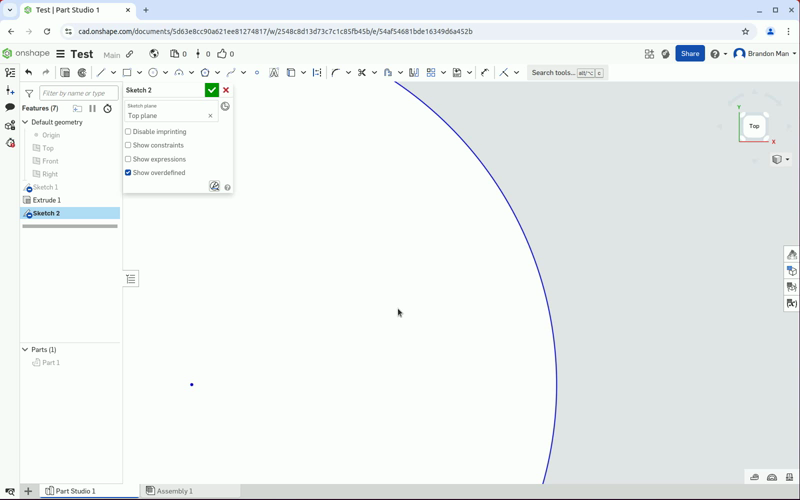
scroll(-6)
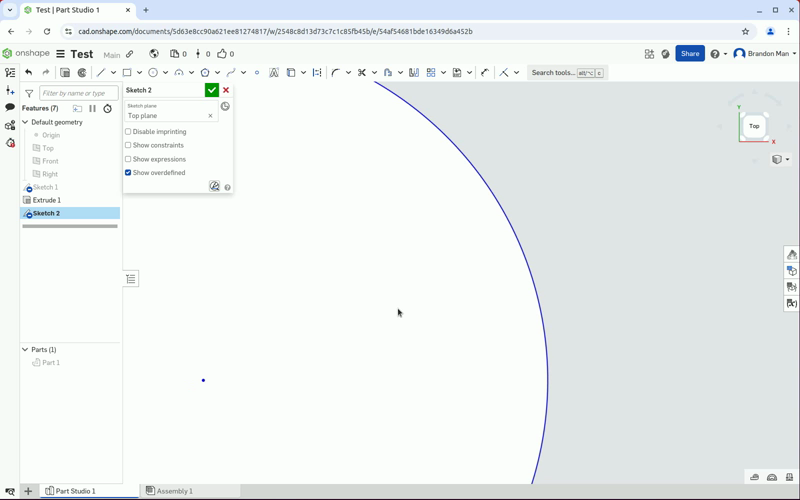
scroll(-6)
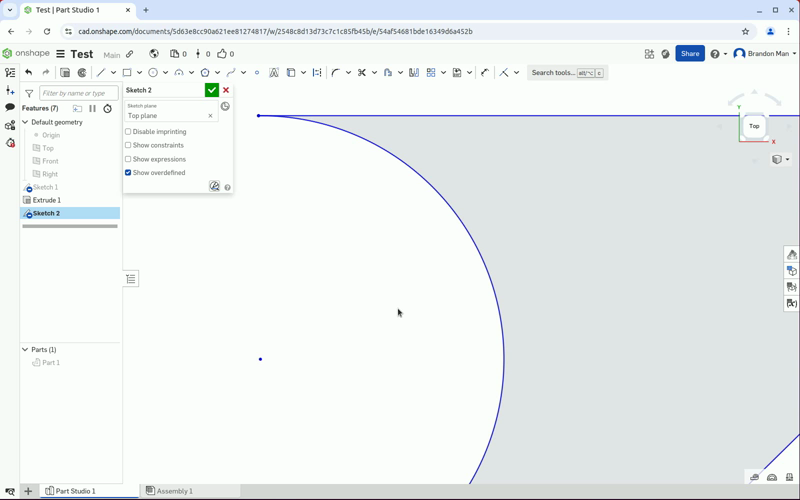
scroll(-6)
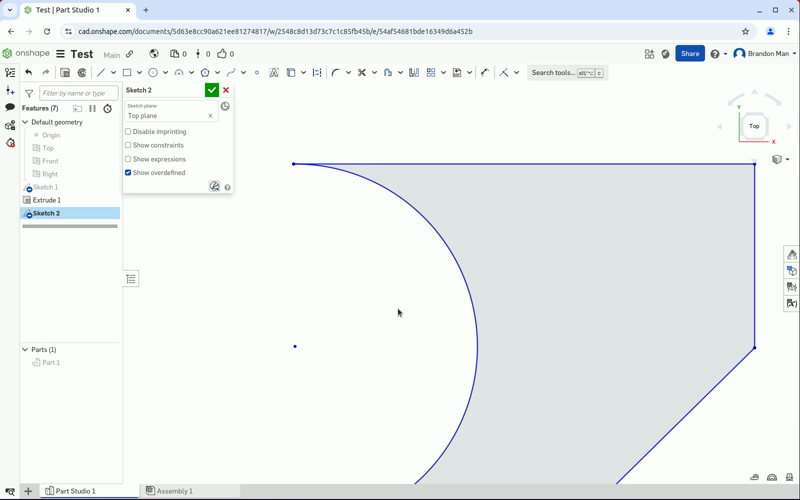
scroll(-6)
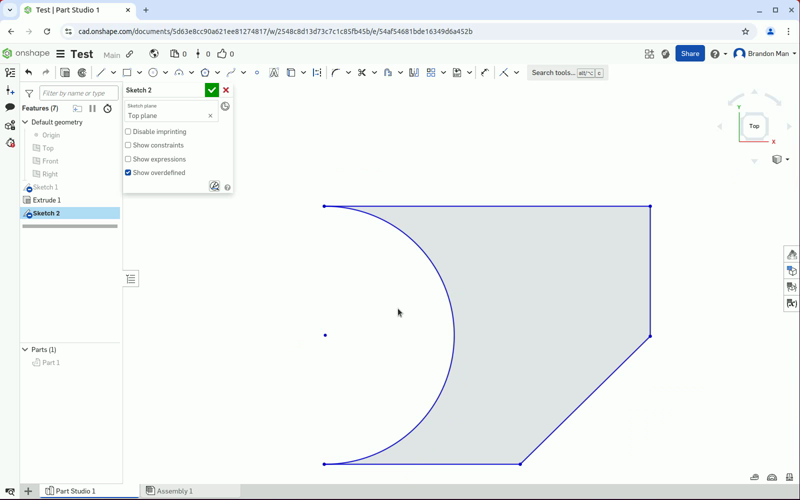
scroll(-6)
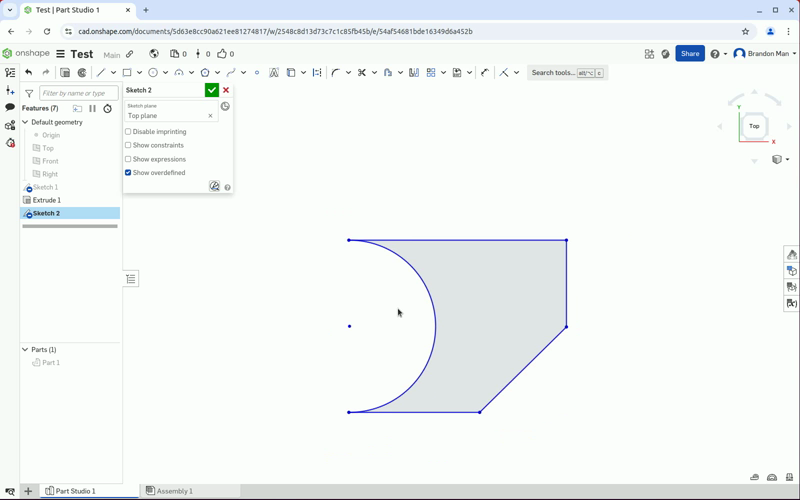
scroll(-6)
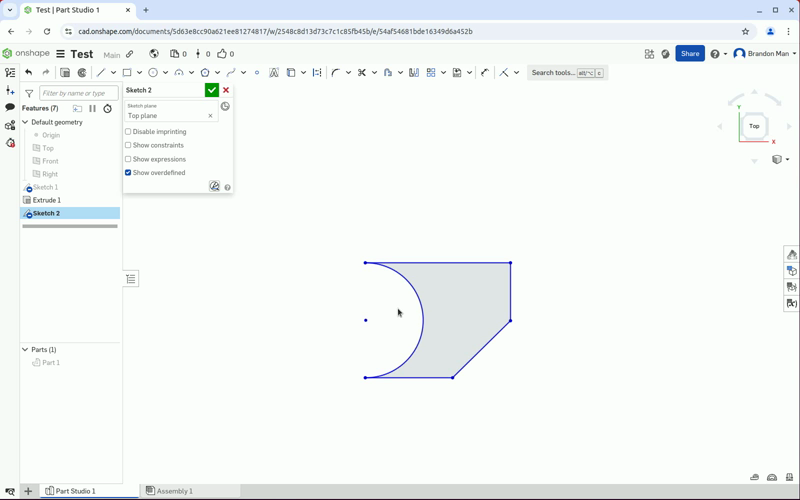
scroll(-6)
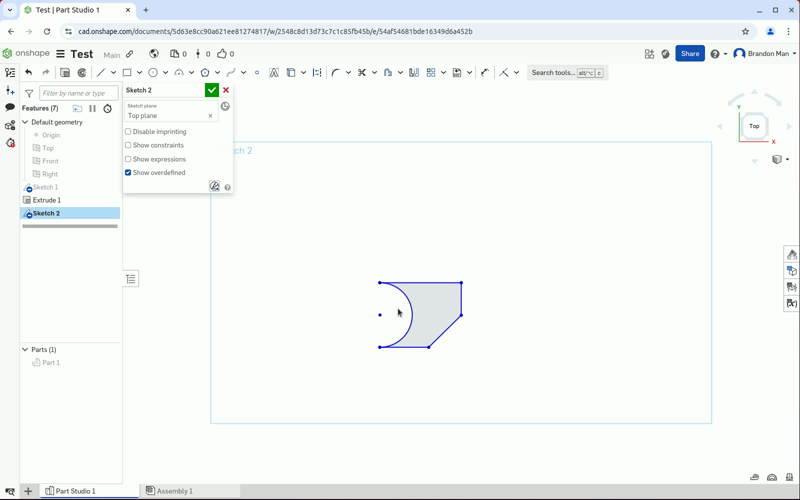
mouse_move(73, 352)
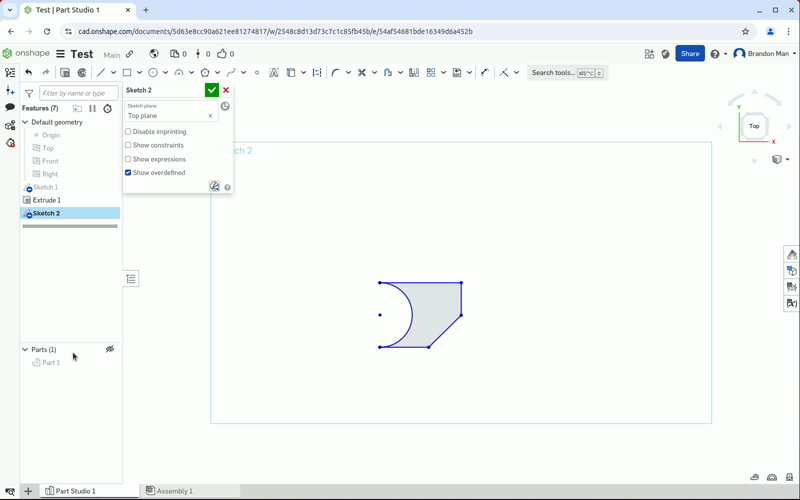
key(shift+y)
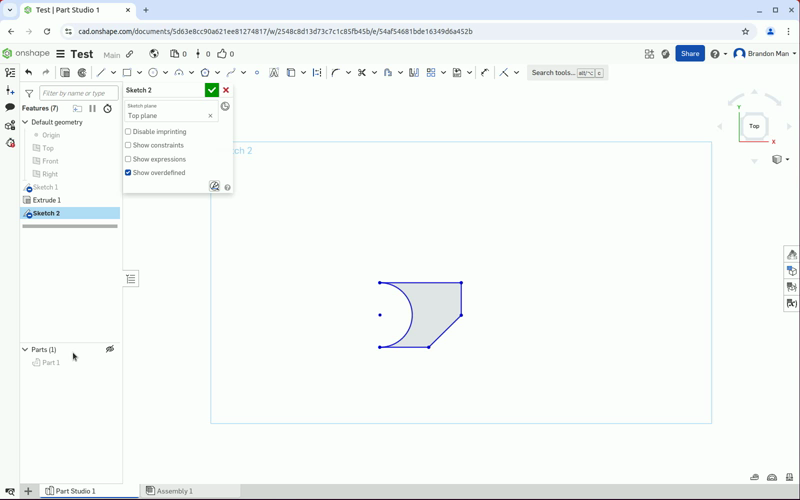
key(shift+e)
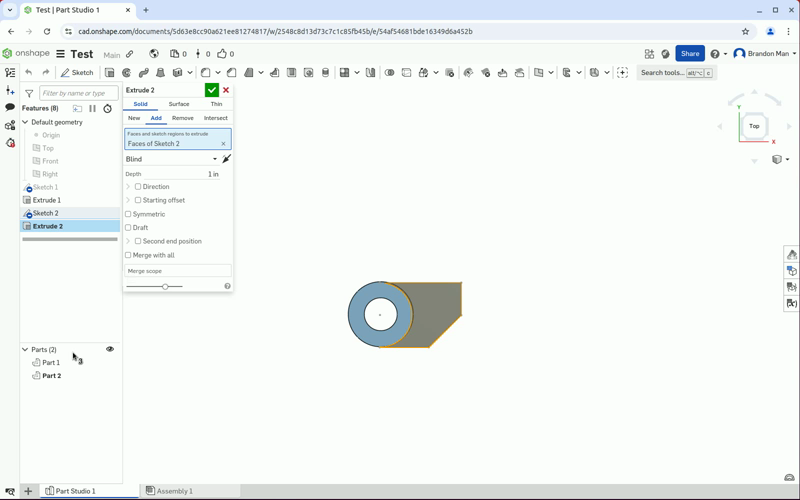
mouse_move(143, 106)
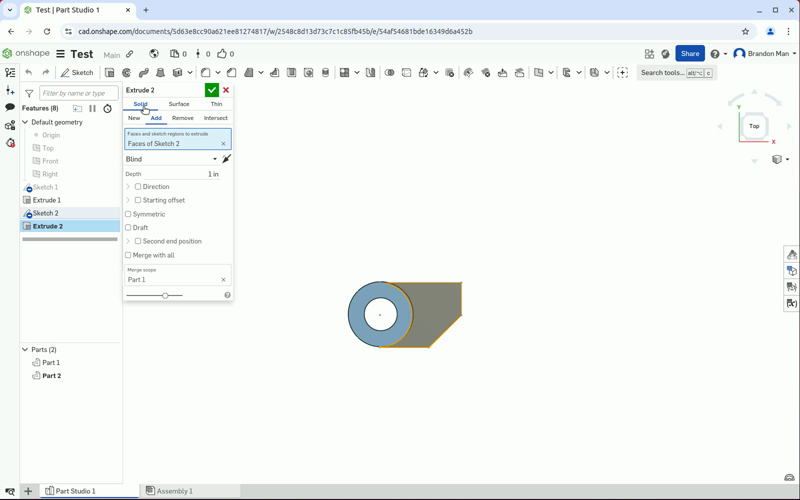
click(143, 106)
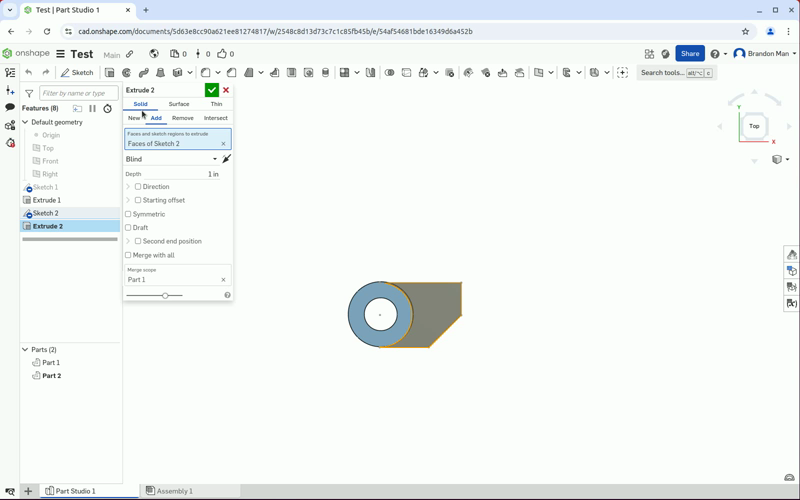
mouse_move(137, 120)
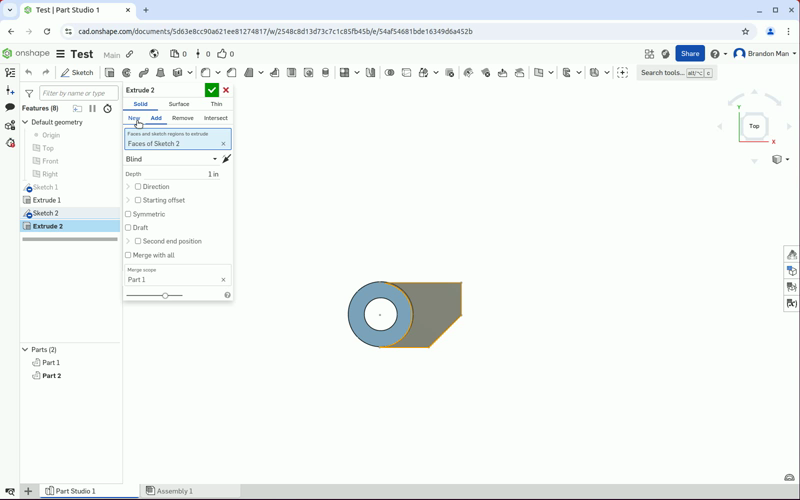
click(137, 120)
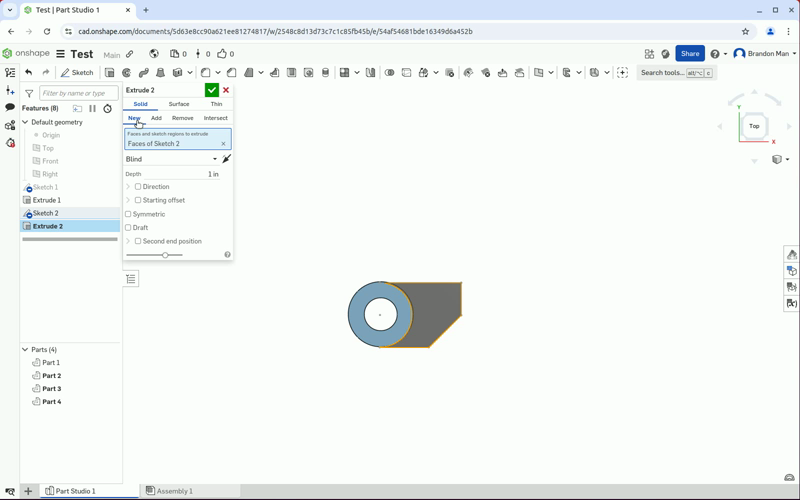
key(tab, 4)
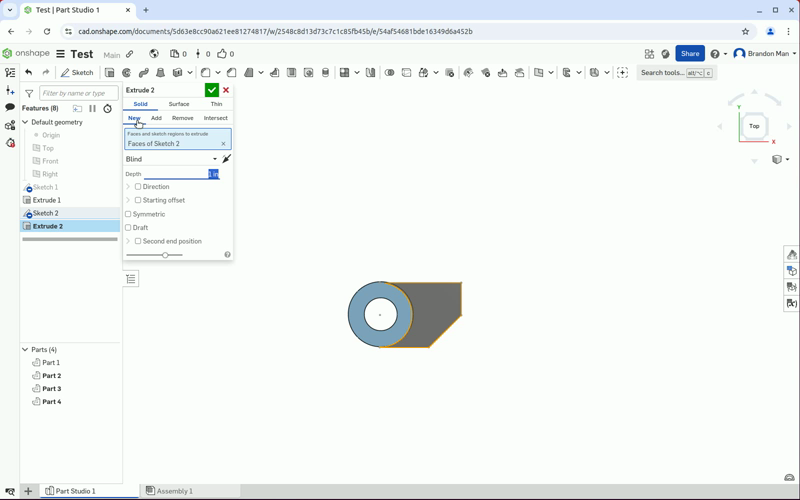
text(3.37)
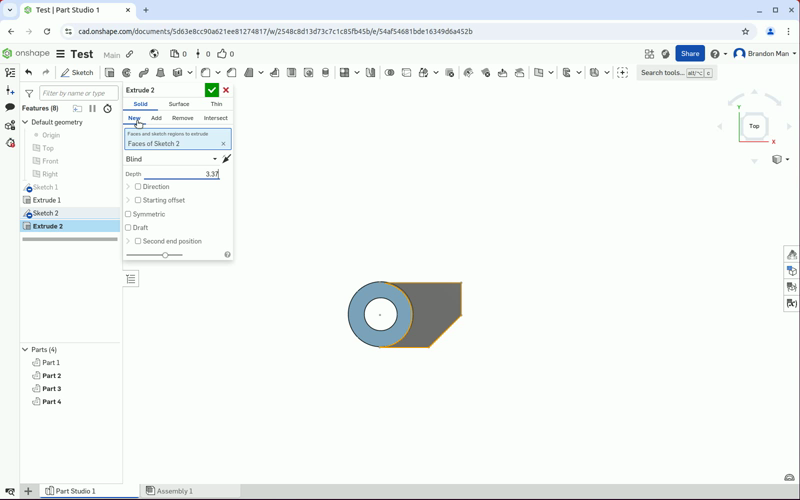
key(enter)
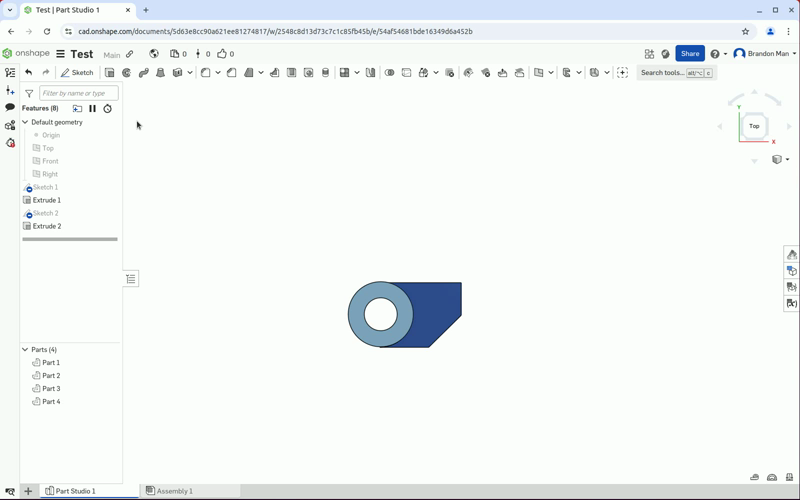
key(shift+h)
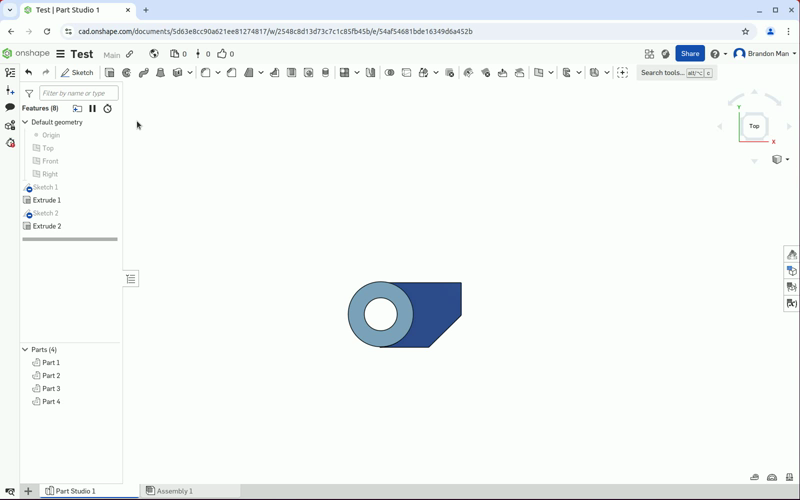
key(shift+h)
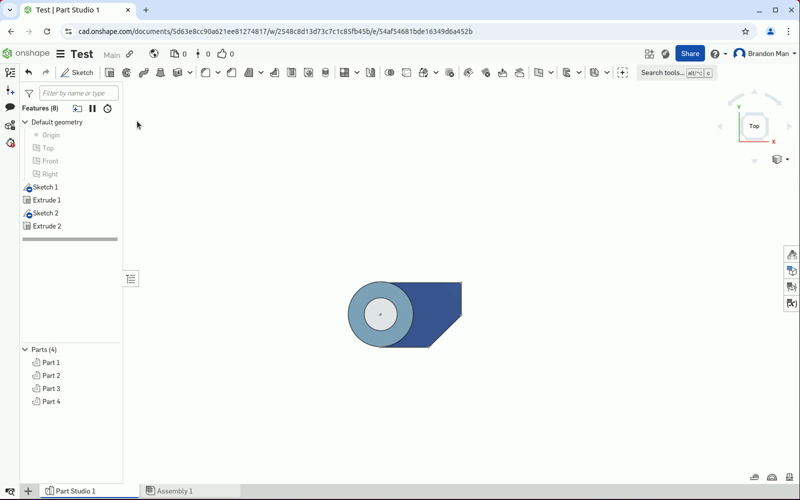
key(shift+7)
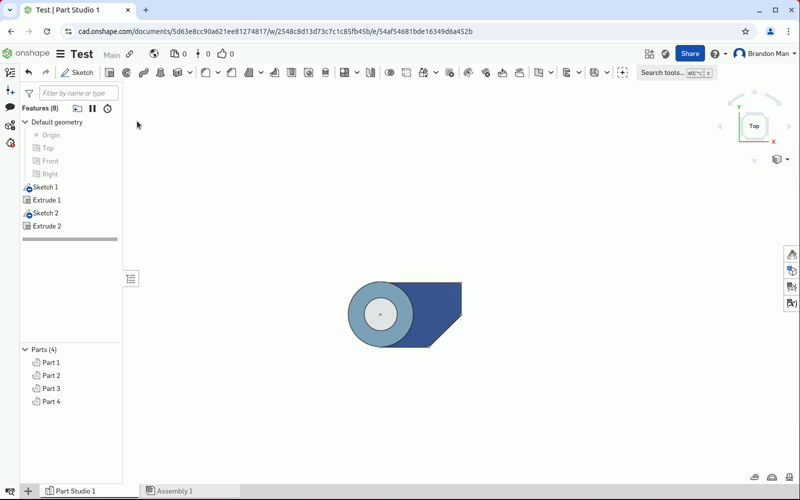
key(up, 3)
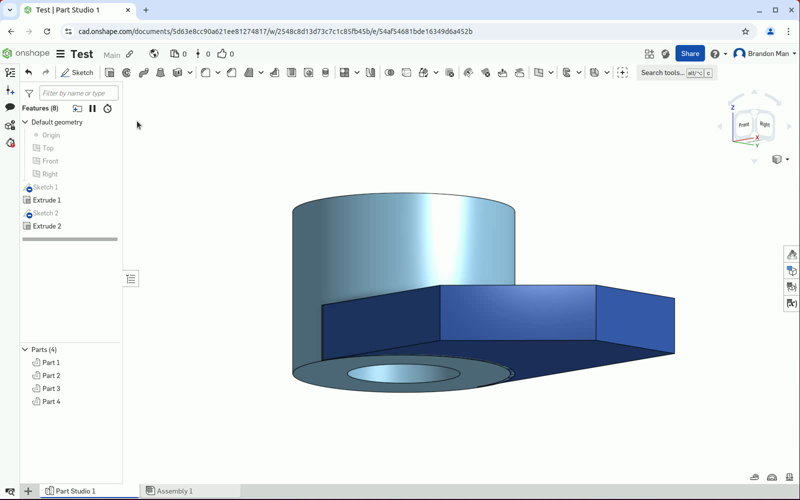
key(left, 3)
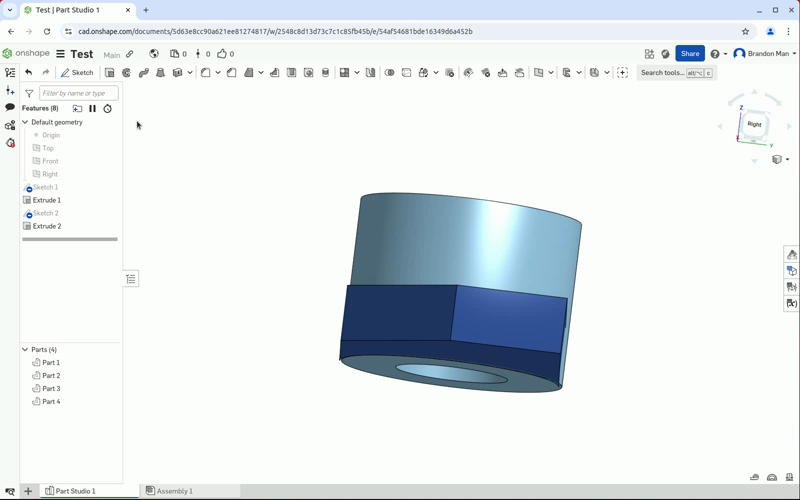
key(right, 3)
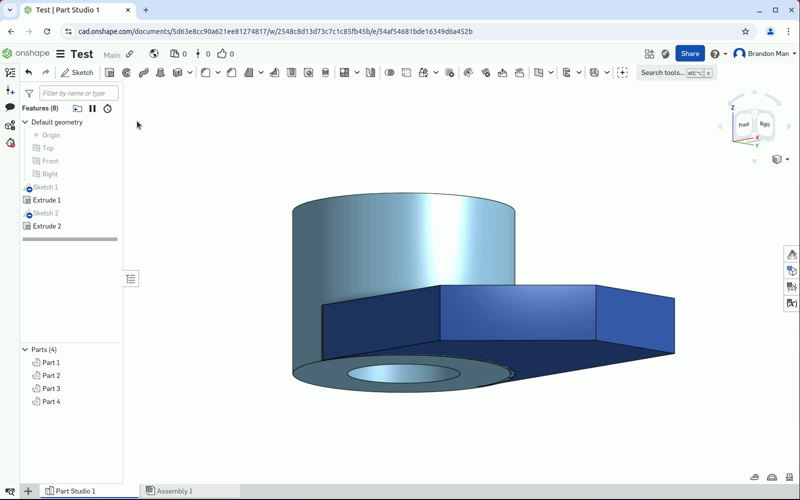
key(down, 3)
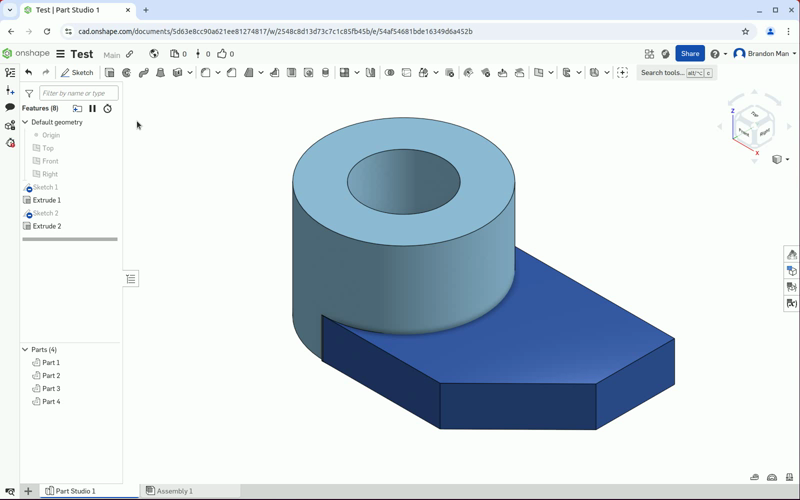
mouse_move(73, 189)
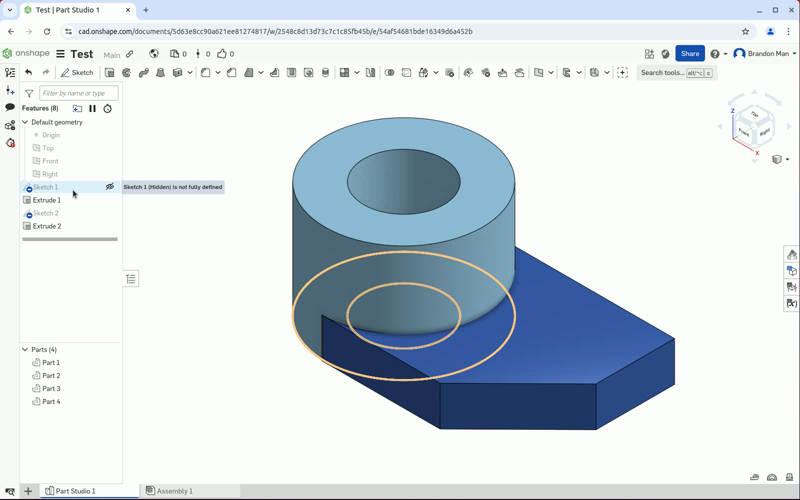
click(73, 189)